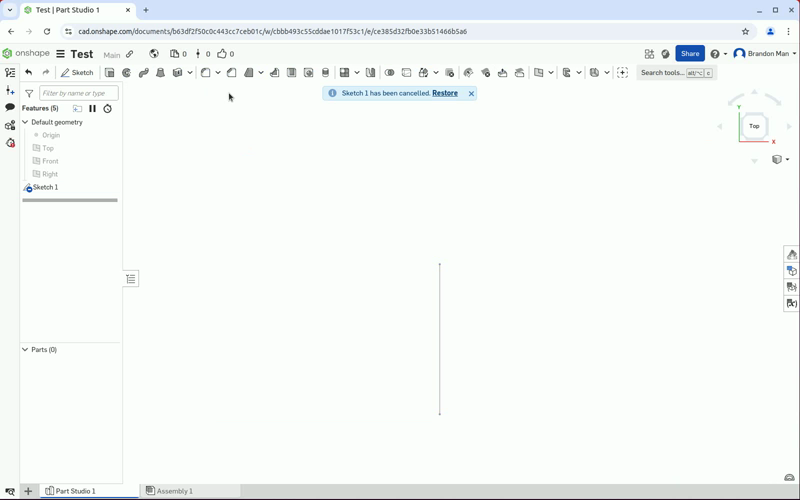
key(shift+h)
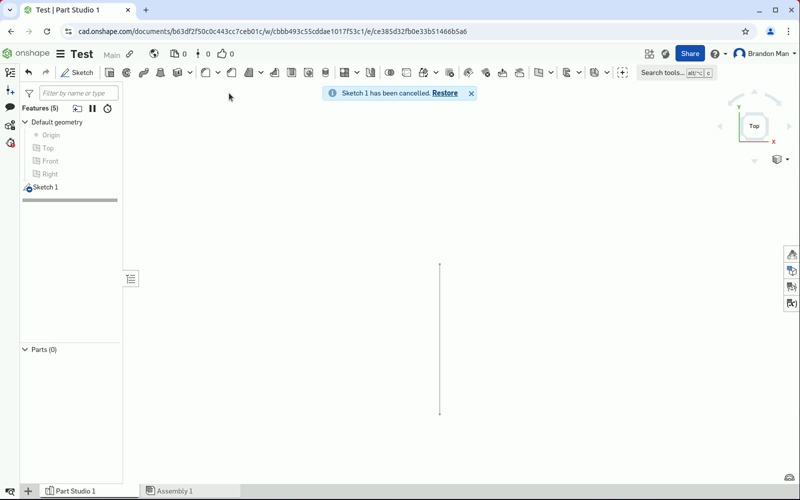
key(shift+s)
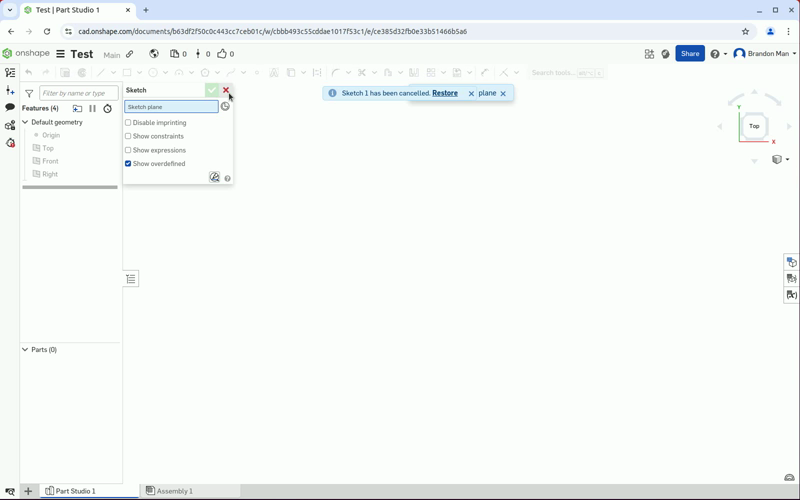
mouse_move(73, 150)
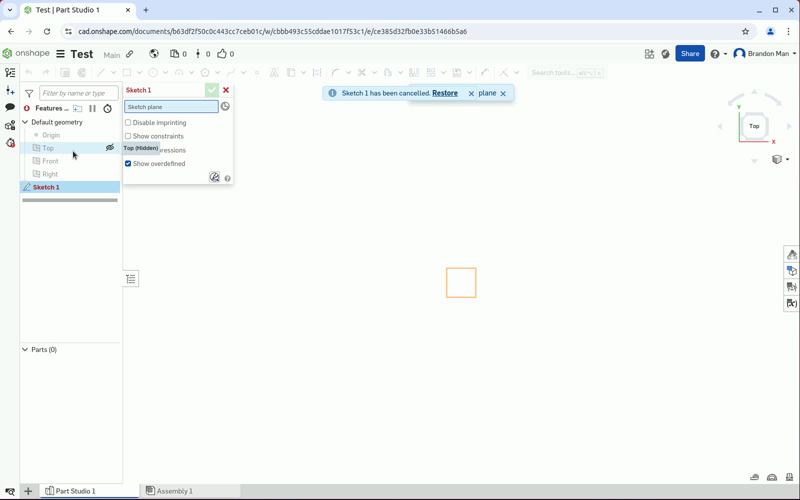
click(73, 150)
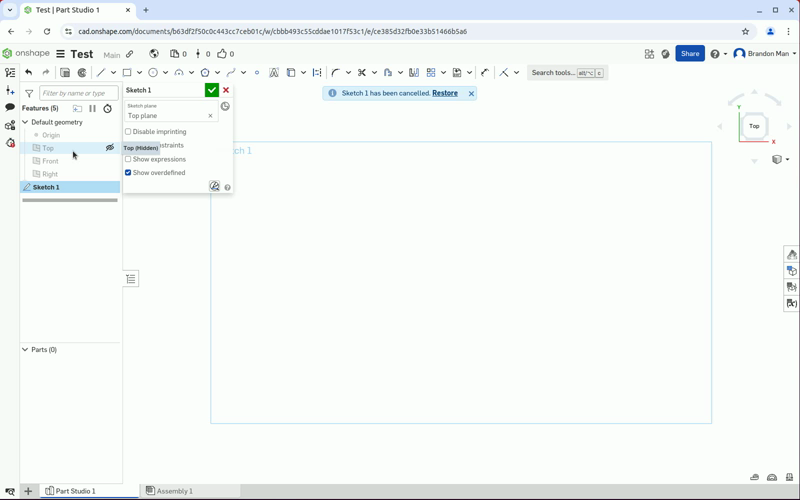
mouse_move(73, 352)
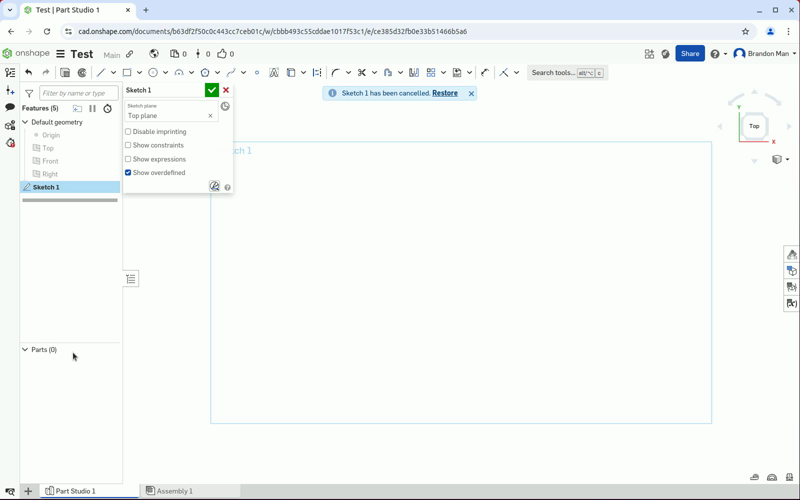
key(y)
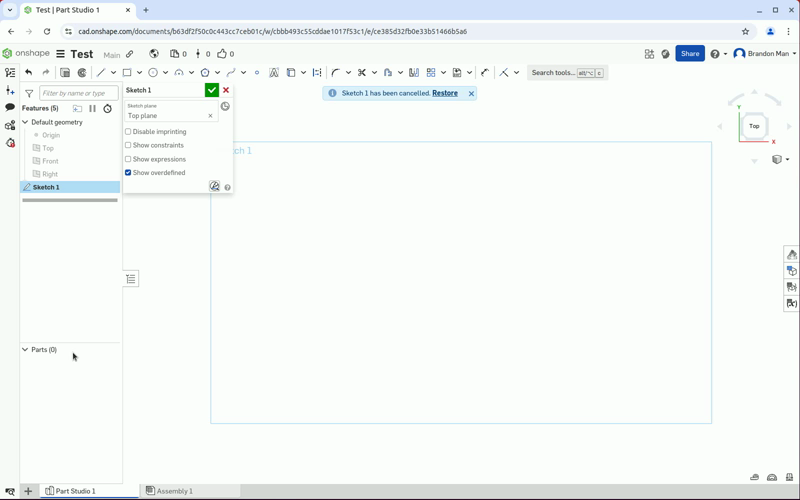
key(l)
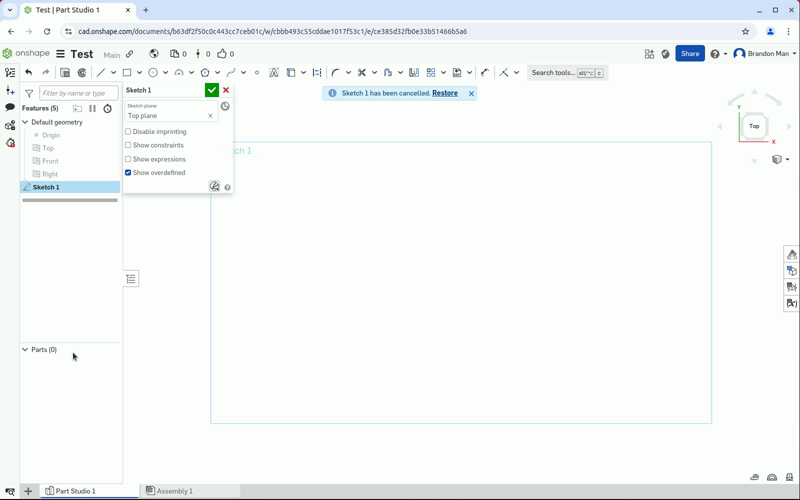
key_down(shift)
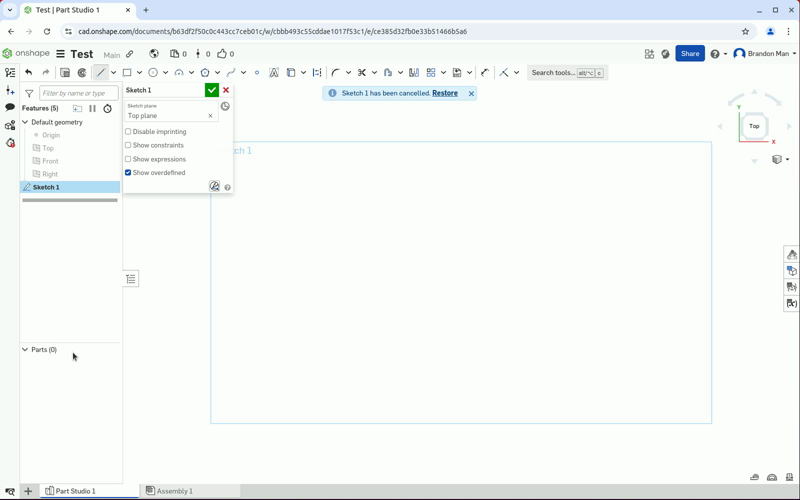
mouse_move(348, 382)
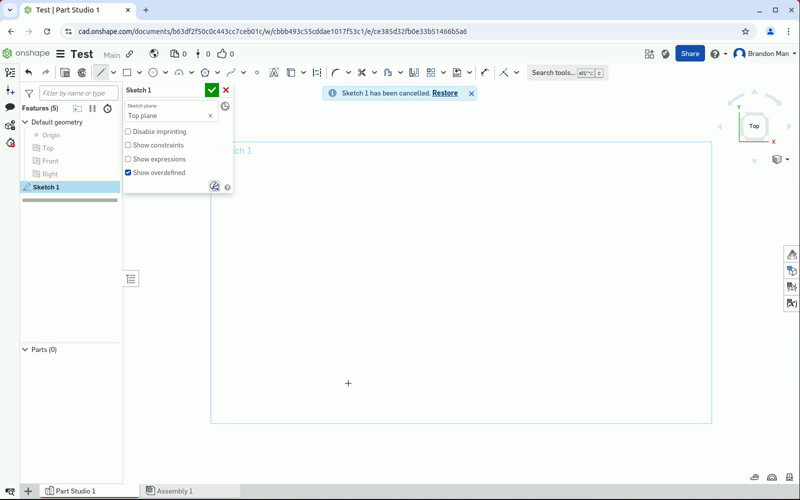
click(348, 382)
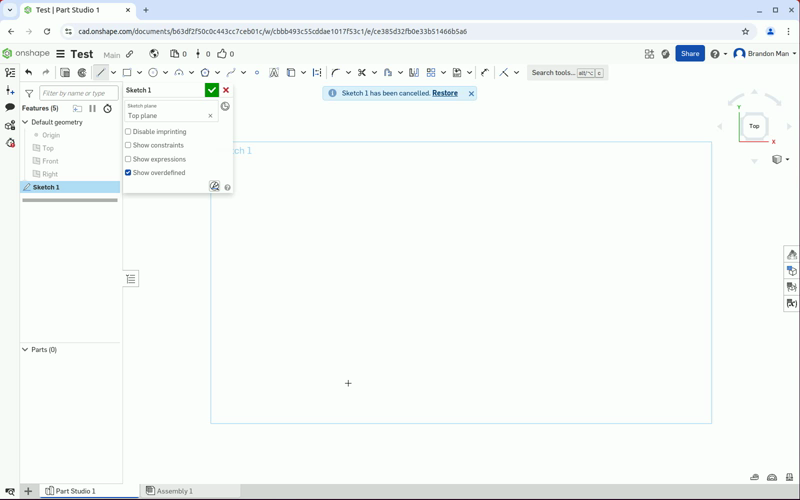
key_up(shift)
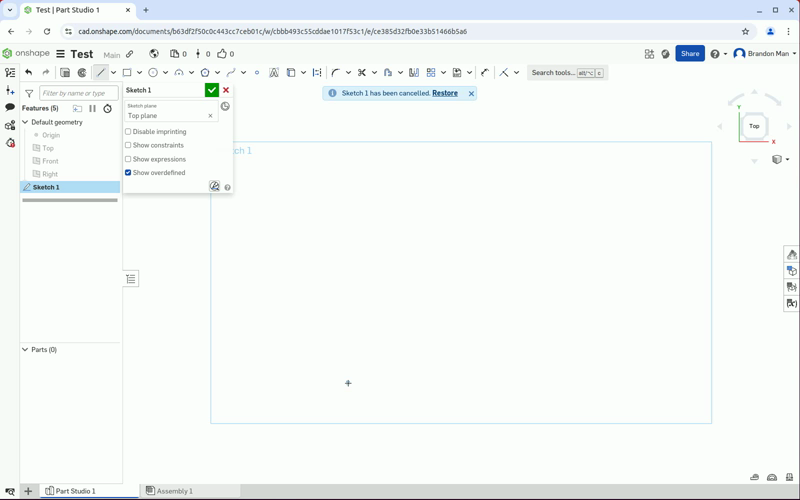
key_down(shift)
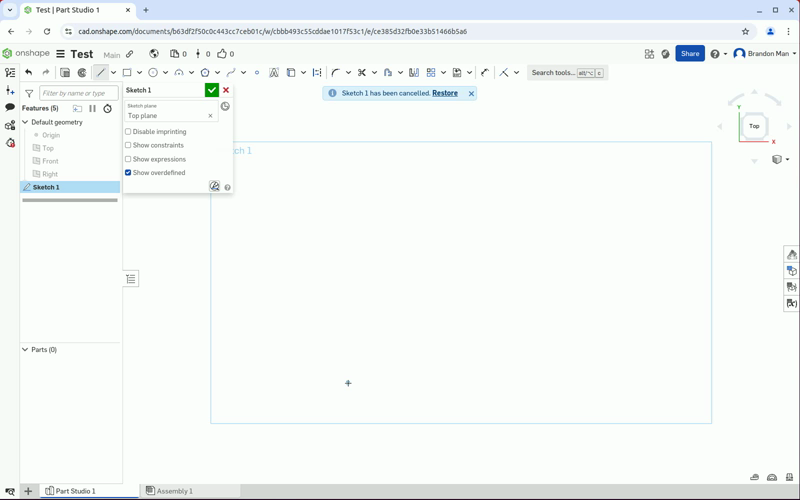
mouse_move(572, 382)
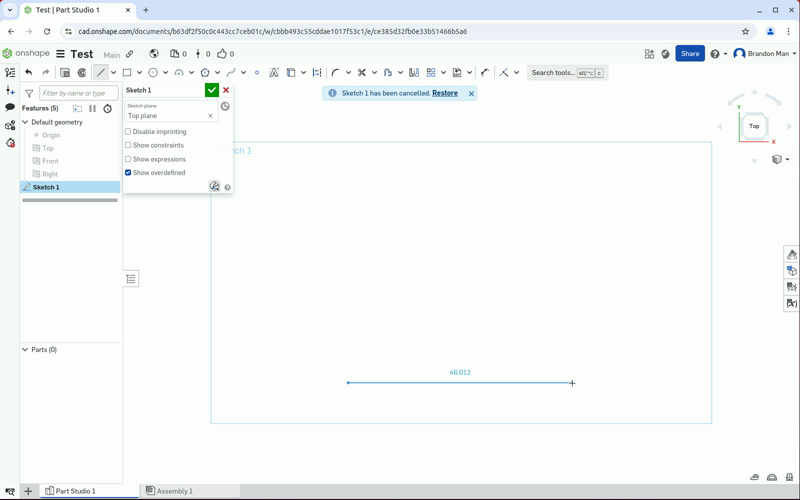
click(572, 382)
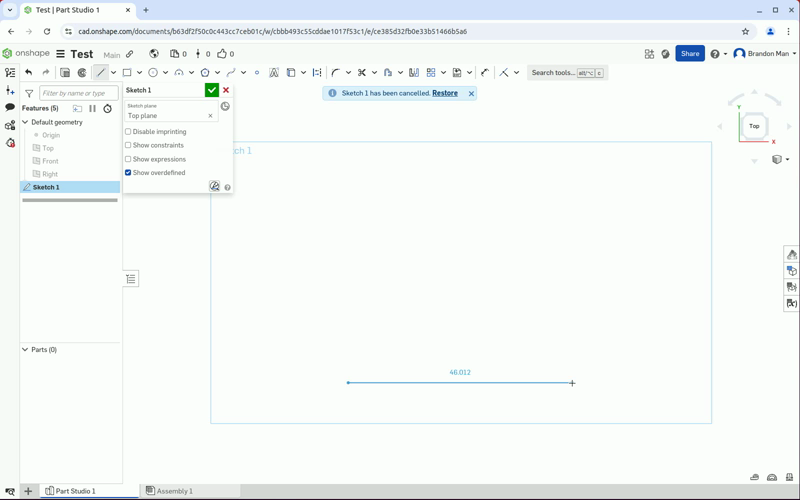
key_up(shift)
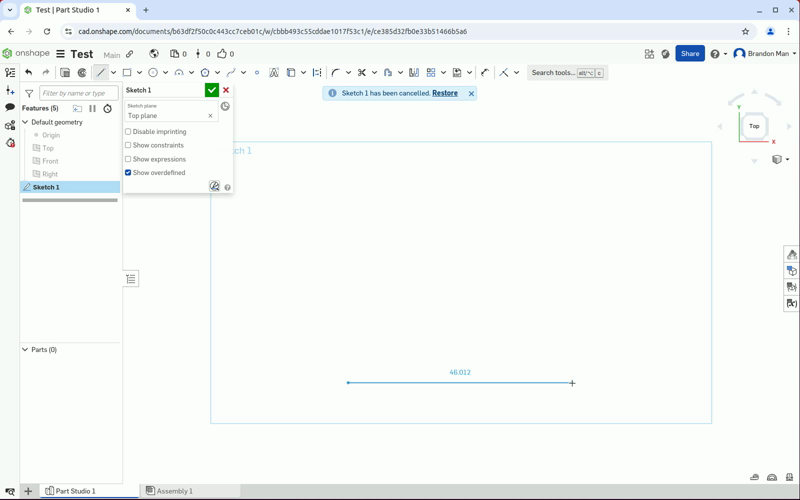
key_down(shift)
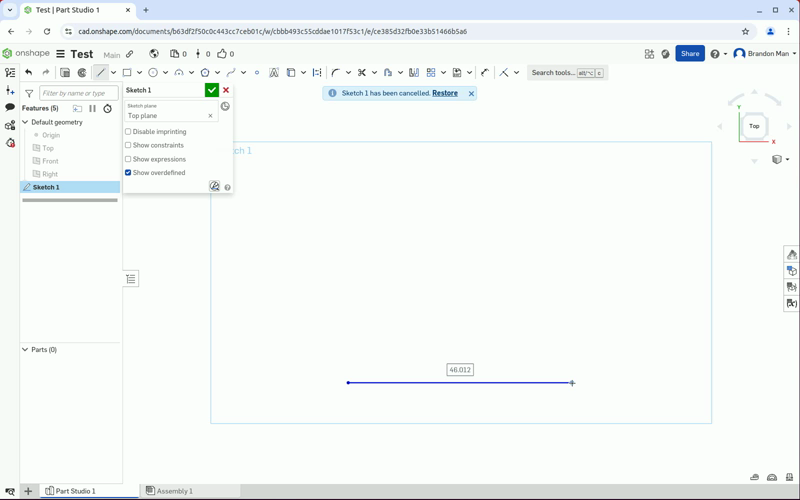
mouse_move(572, 184)
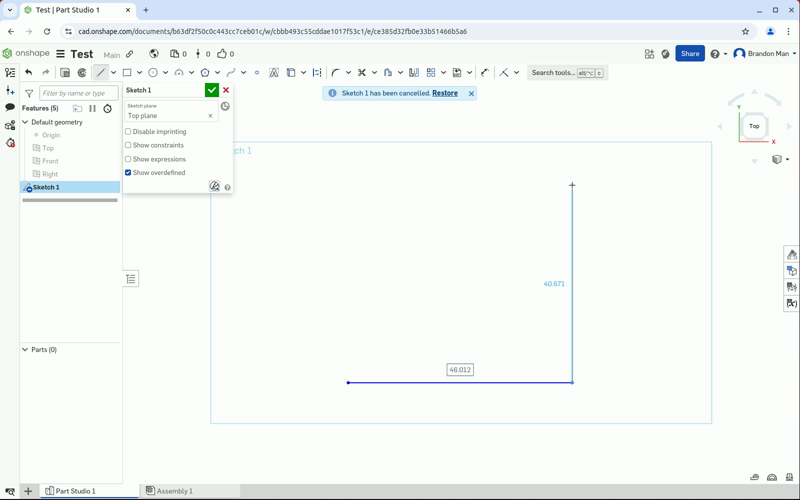
click(572, 184)
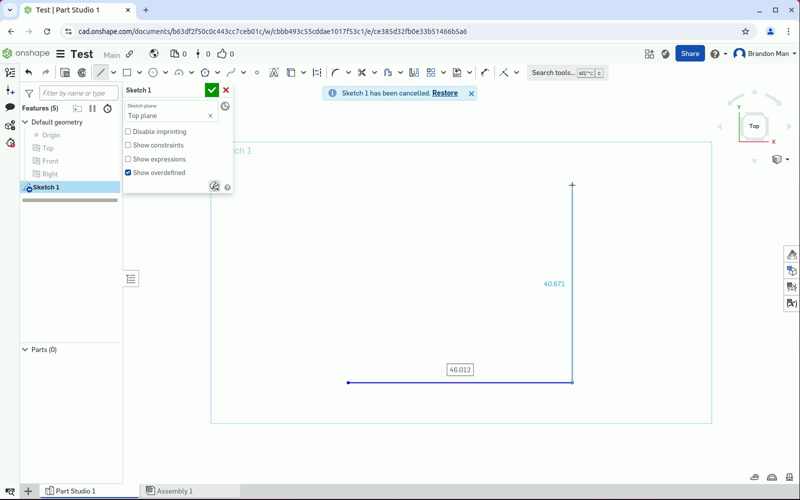
key_up(shift)
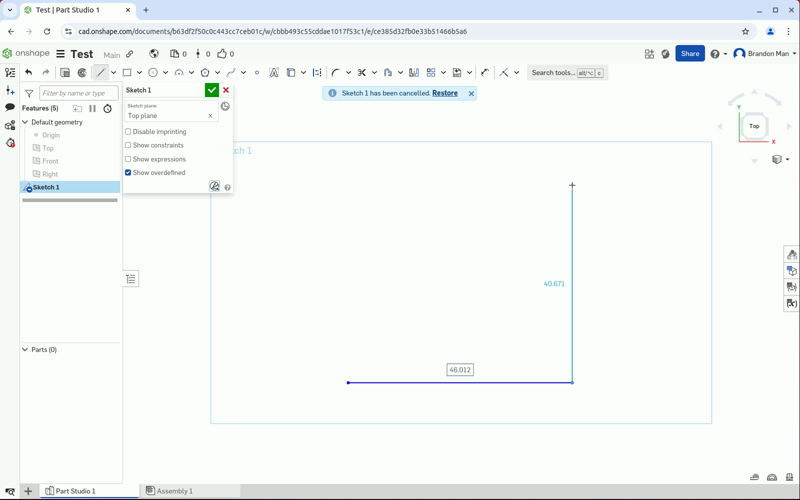
key_down(shift)
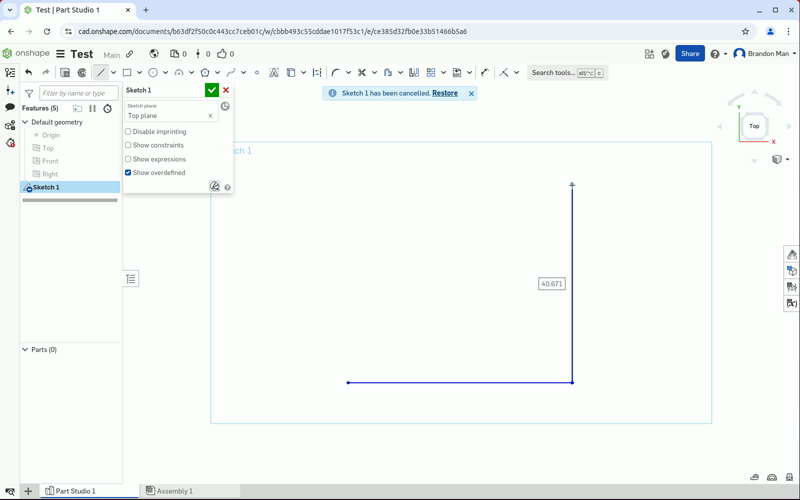
mouse_move(348, 184)
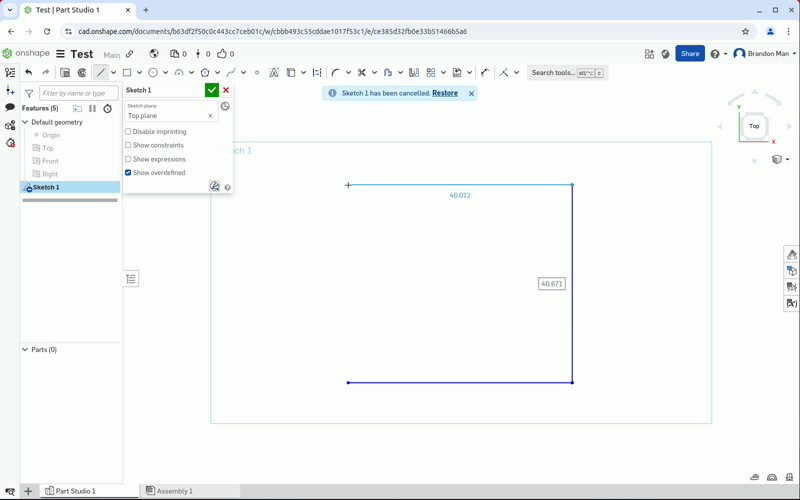
click(348, 184)
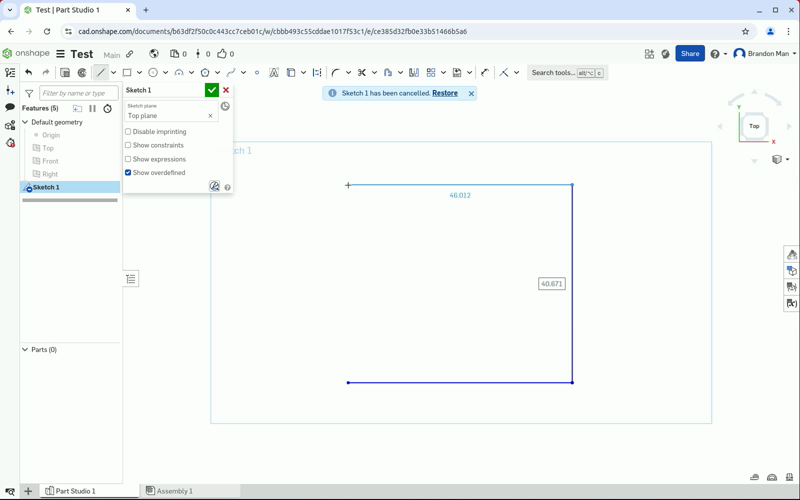
key_up(shift)
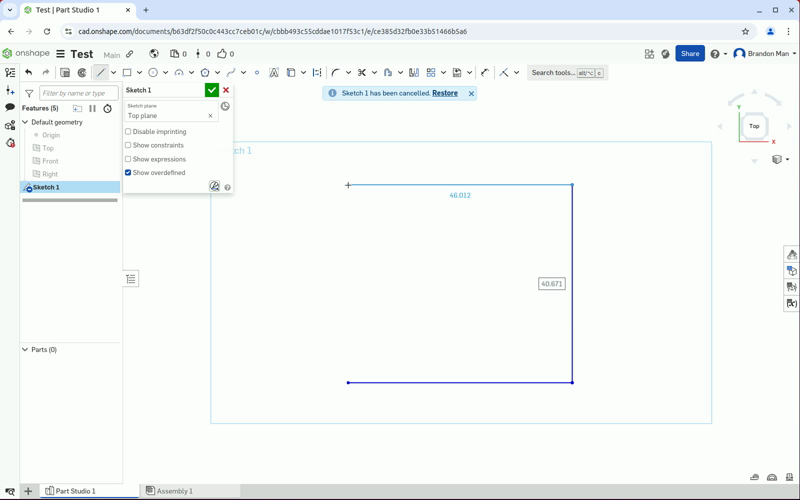
key_down(shift)
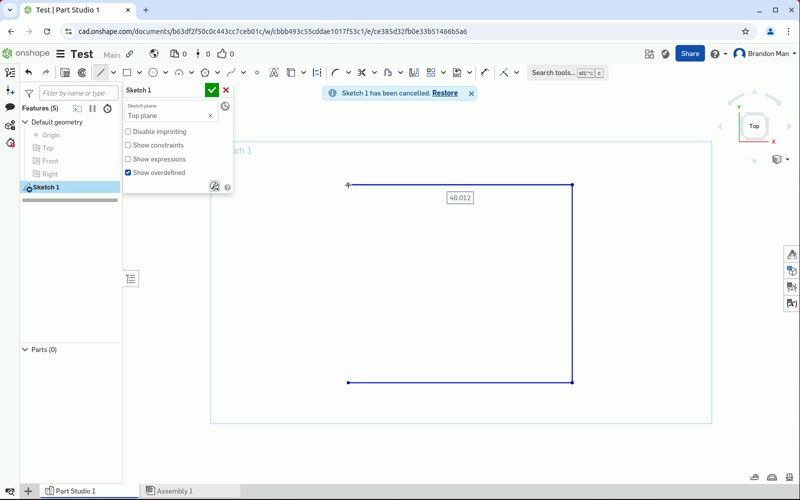
mouse_move(348, 382)
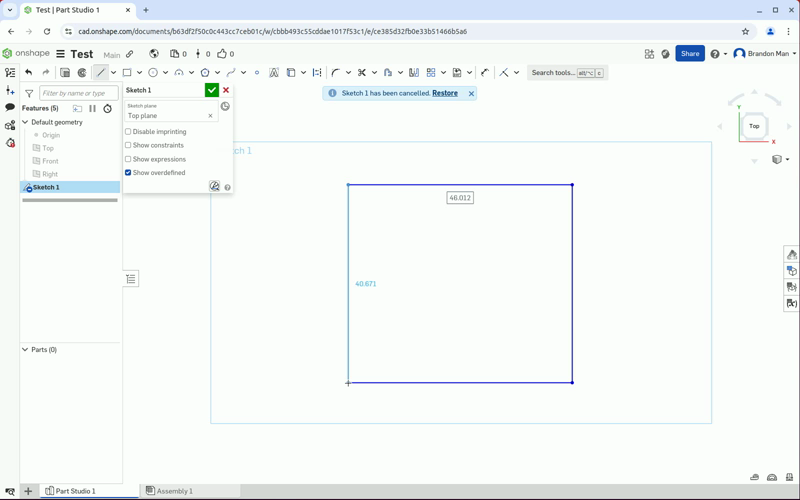
key_up(shift)
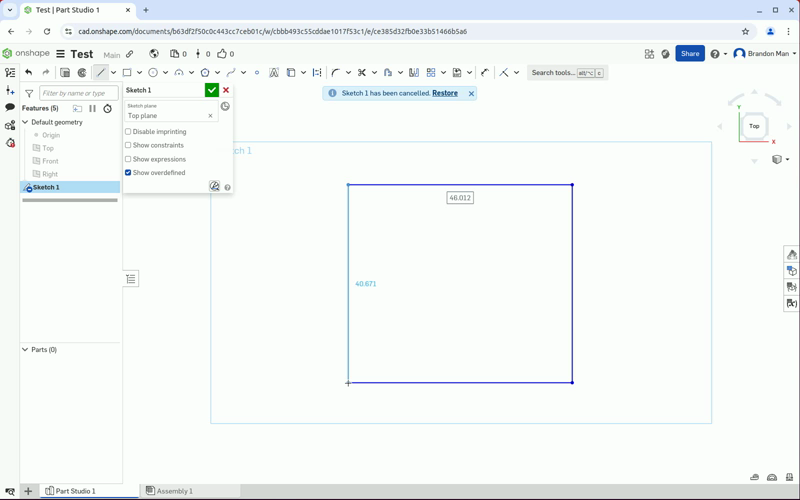
click(348, 382)
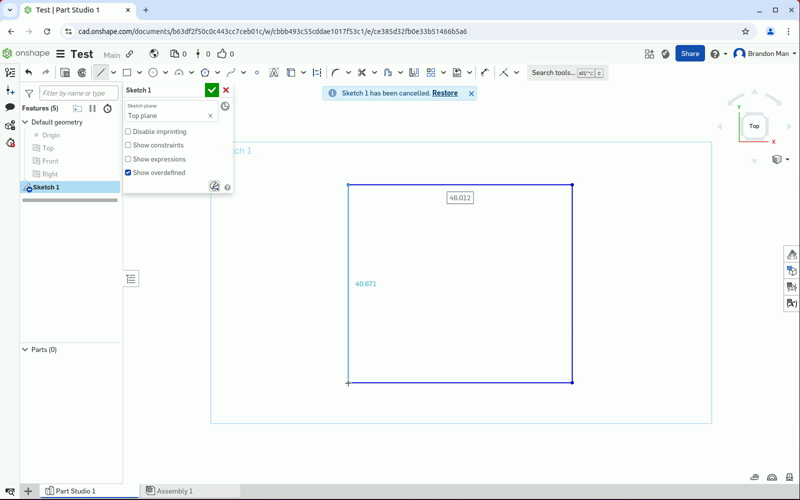
key(esc)
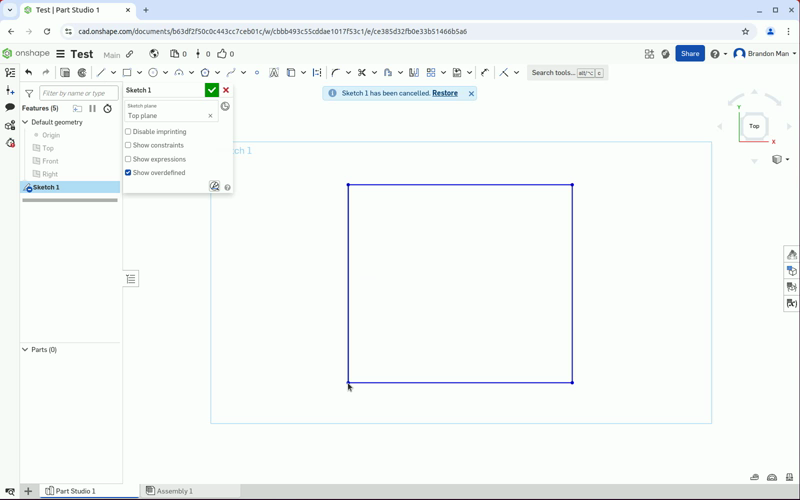
mouse_move(381, 258)
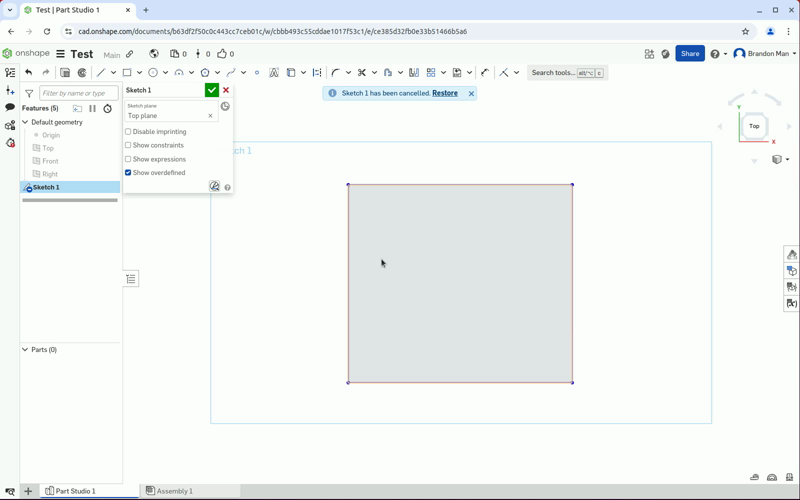
click(381, 258)
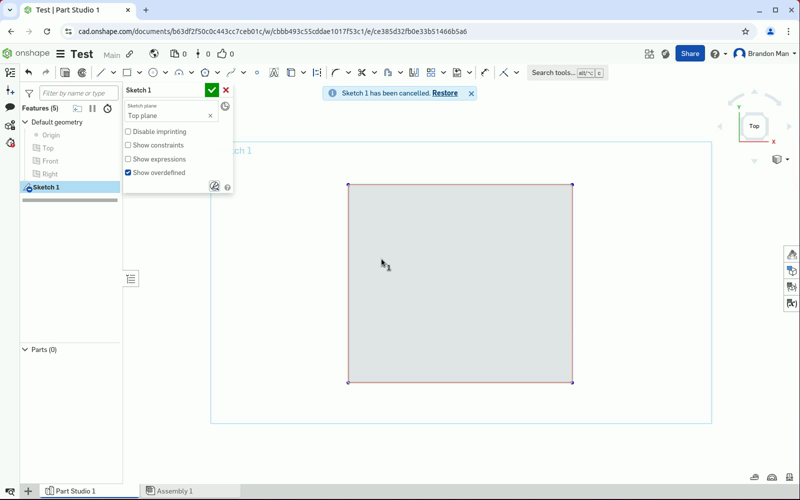
mouse_move(73, 352)
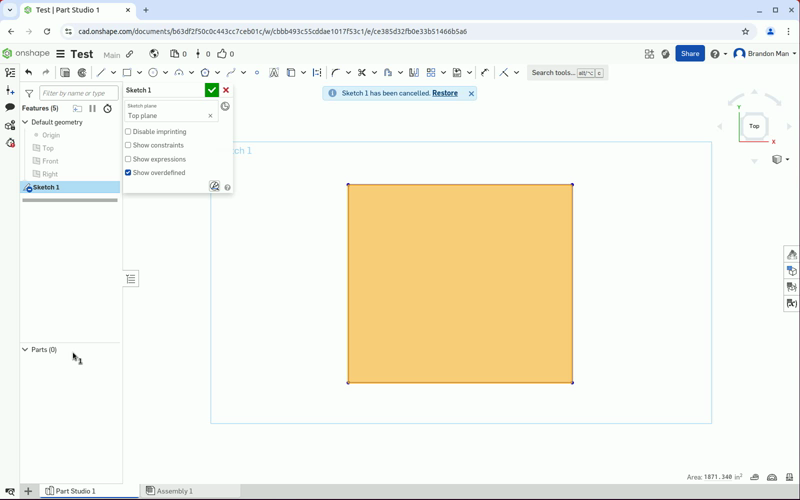
key(shift+y)
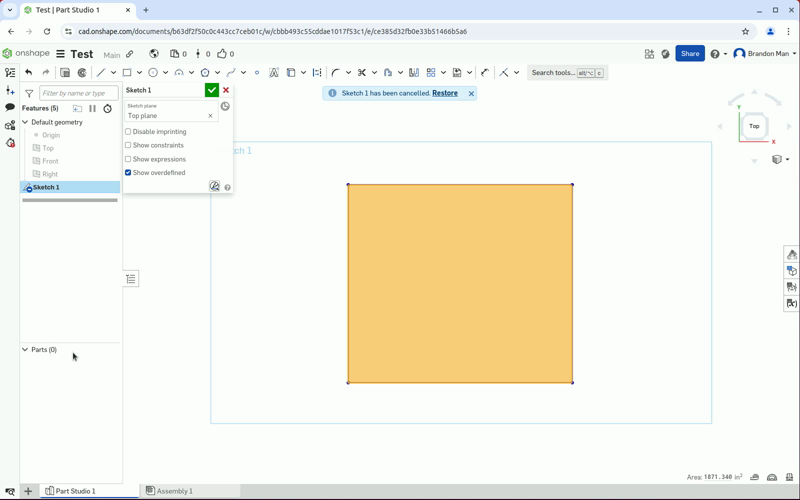
key(shift+e)
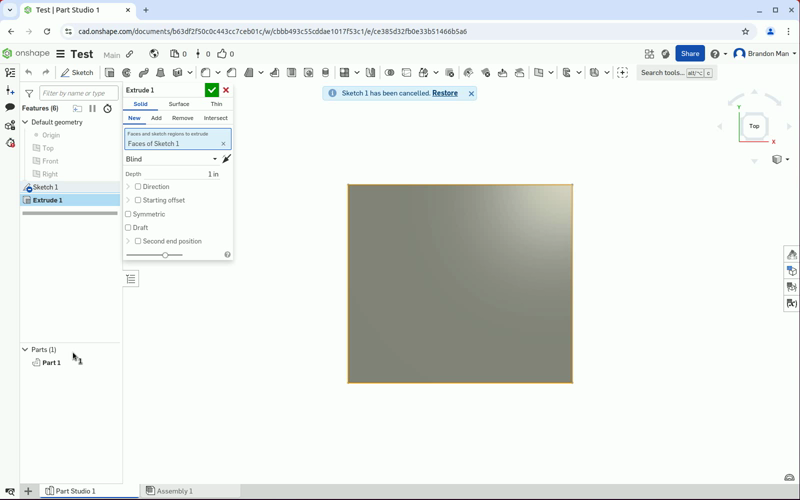
mouse_move(143, 106)
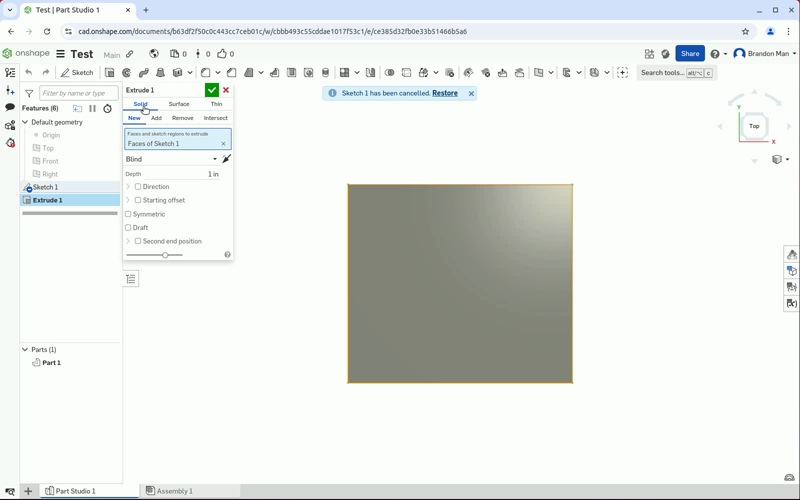
click(143, 106)
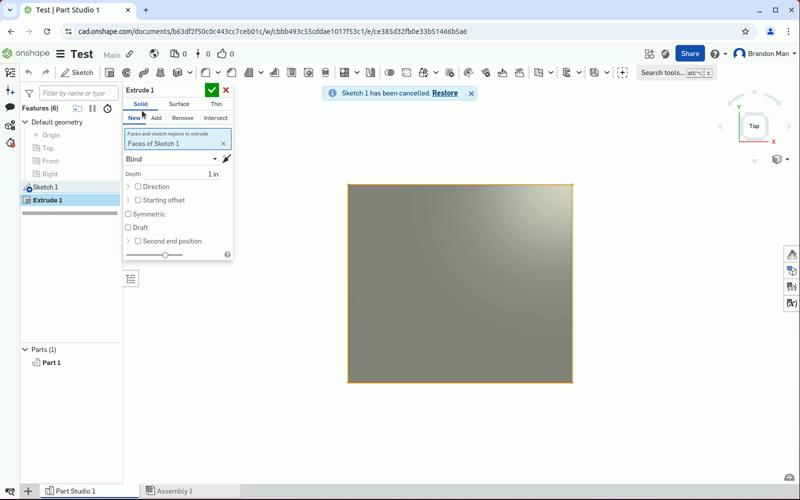
mouse_move(137, 120)
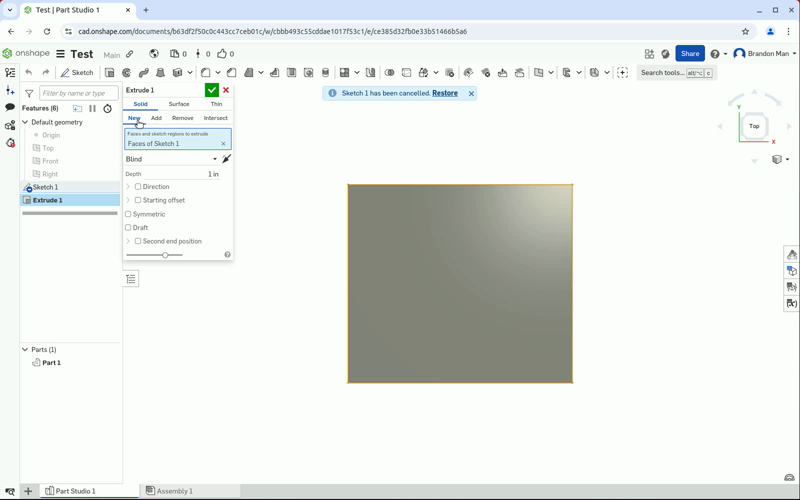
click(137, 120)
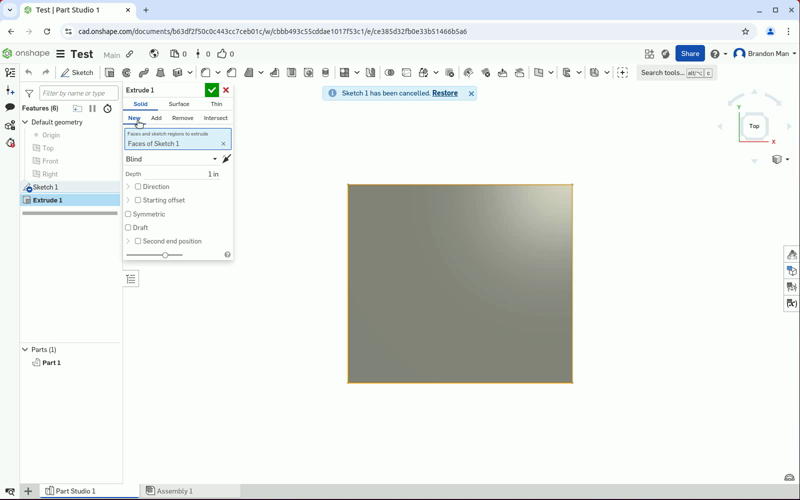
key(tab, 4)
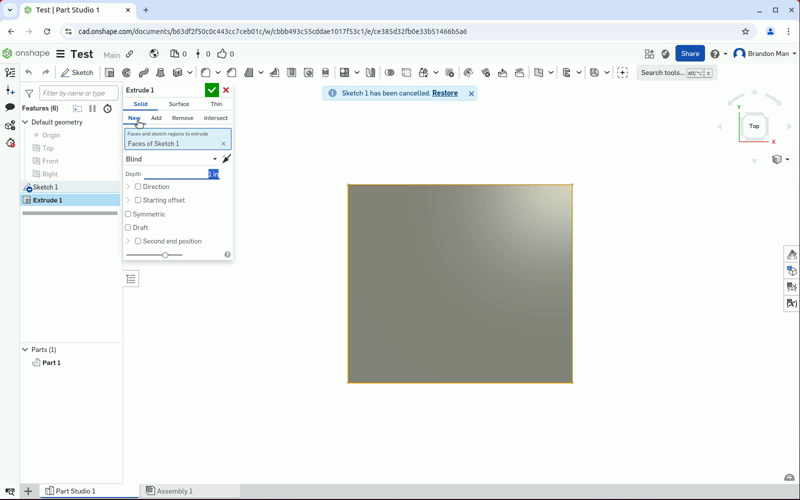
text(6.981)
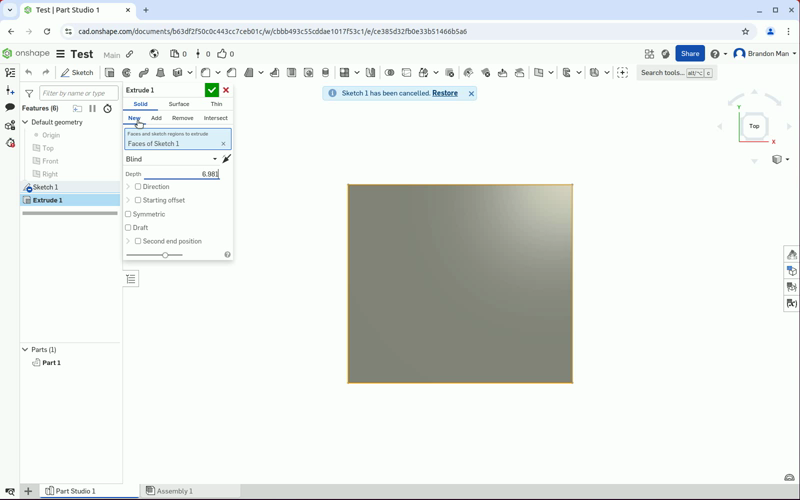
key(enter)
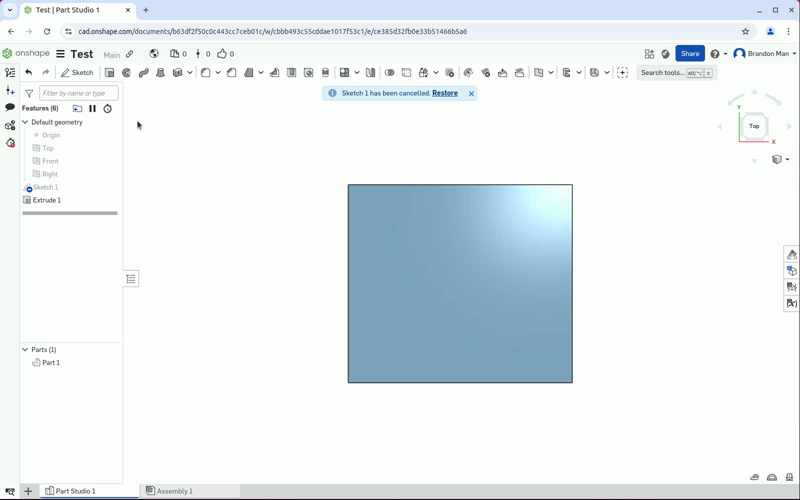
key(shift+h)
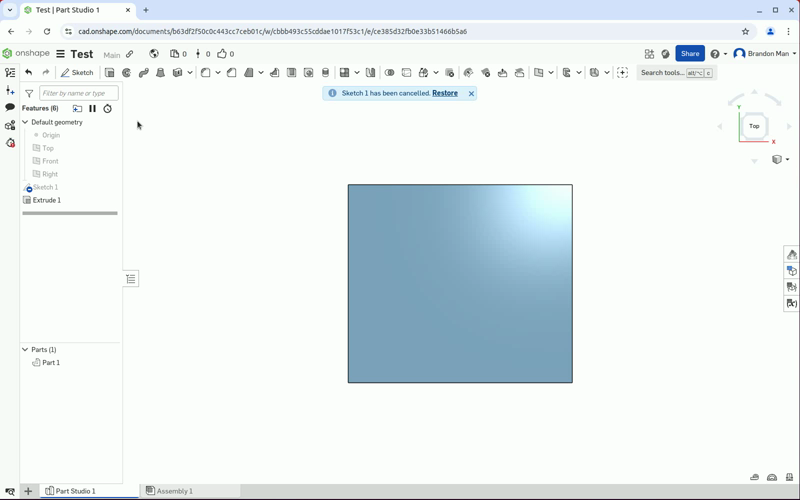
key(shift+h)
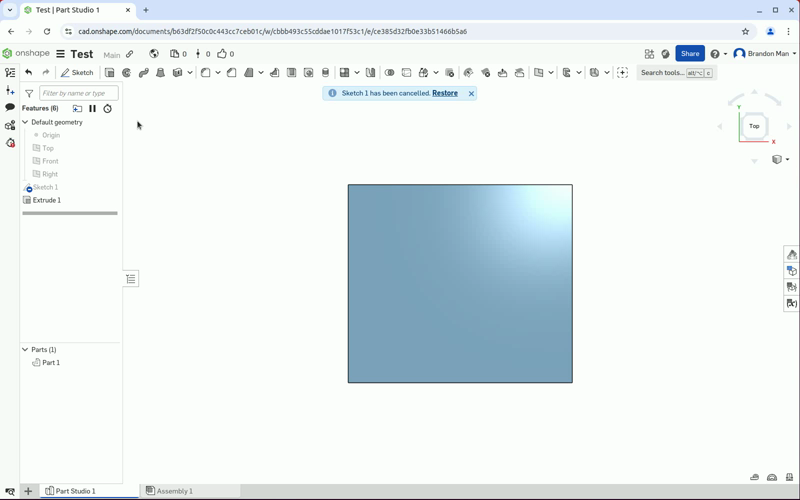
mouse_move(73, 189)
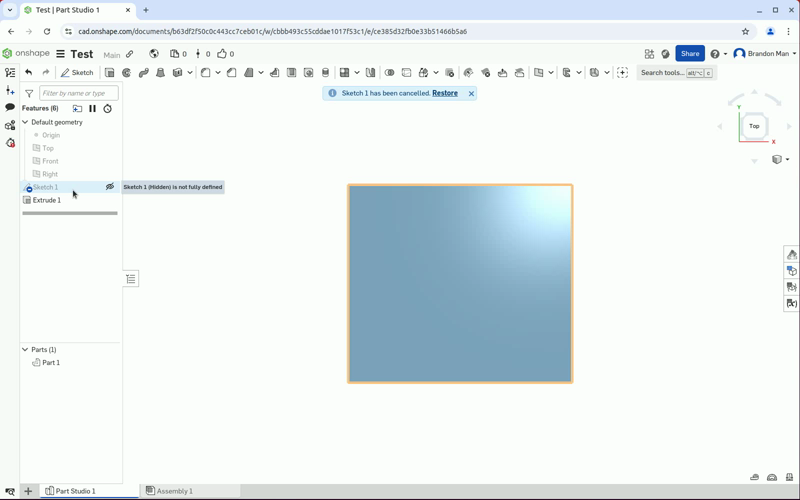
click(73, 189)
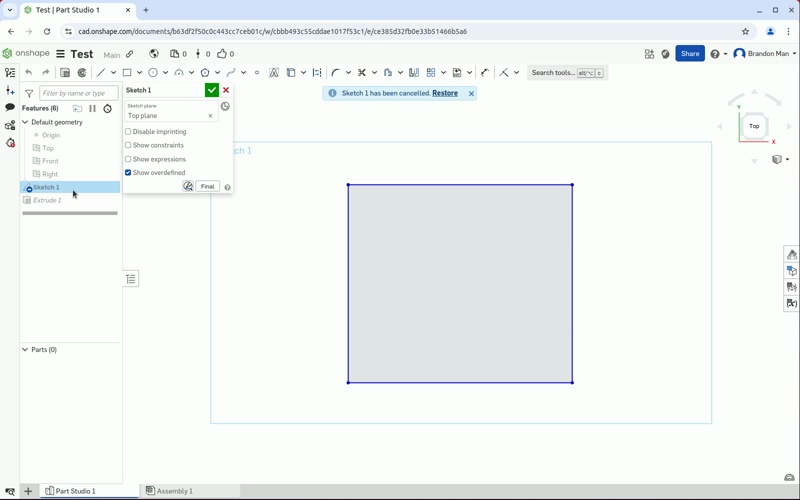
mouse_move(229, 92)
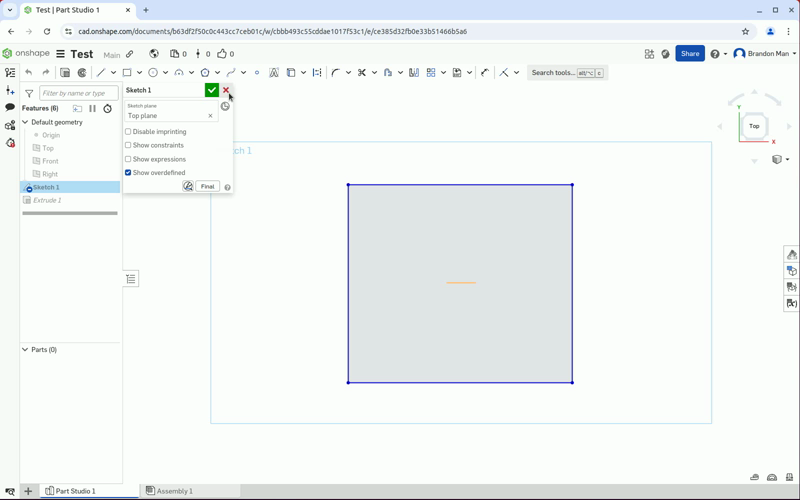
click(229, 92)
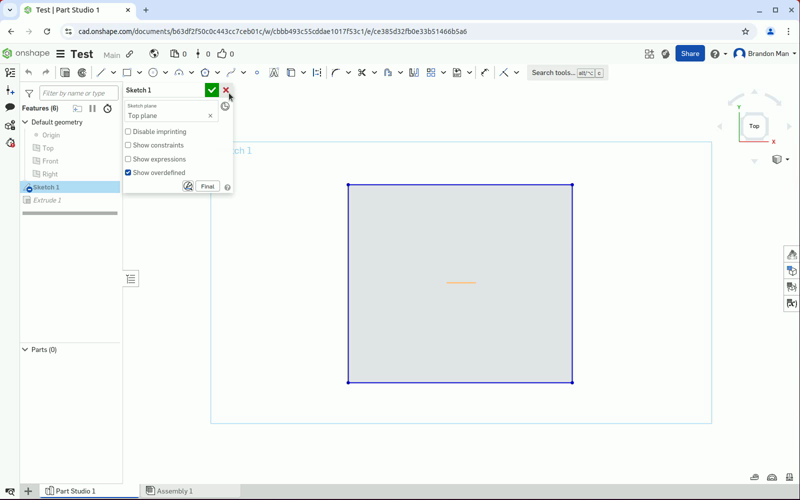
key(shift+s)
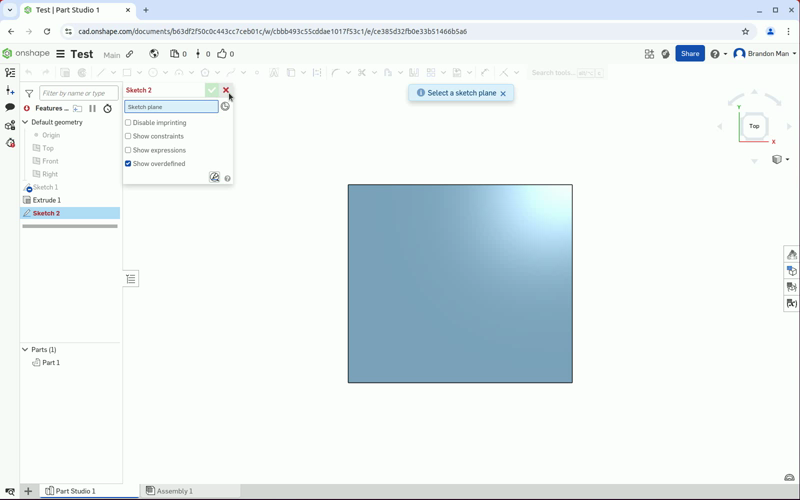
mouse_move(73, 150)
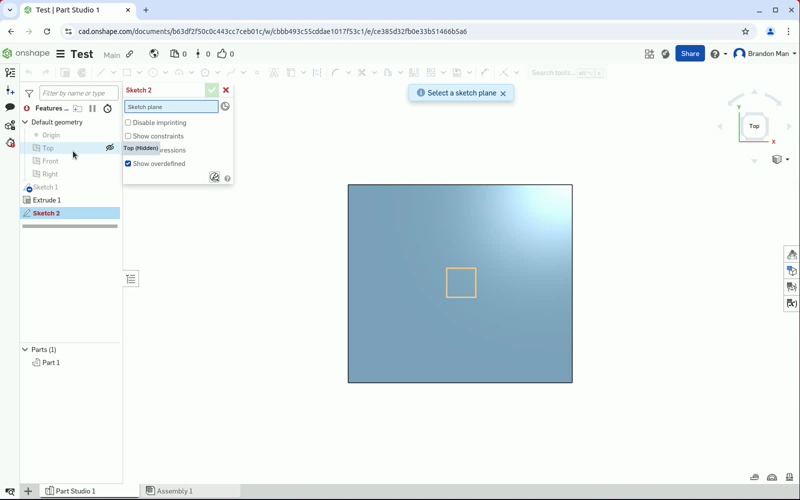
click(73, 150)
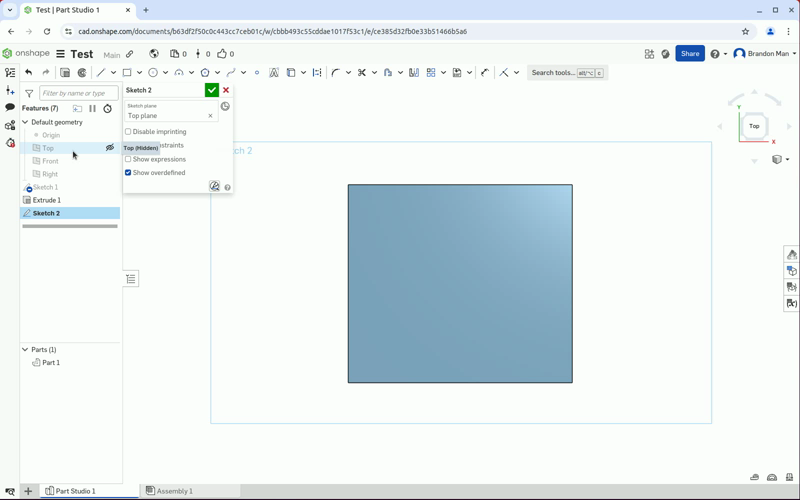
mouse_move(73, 352)
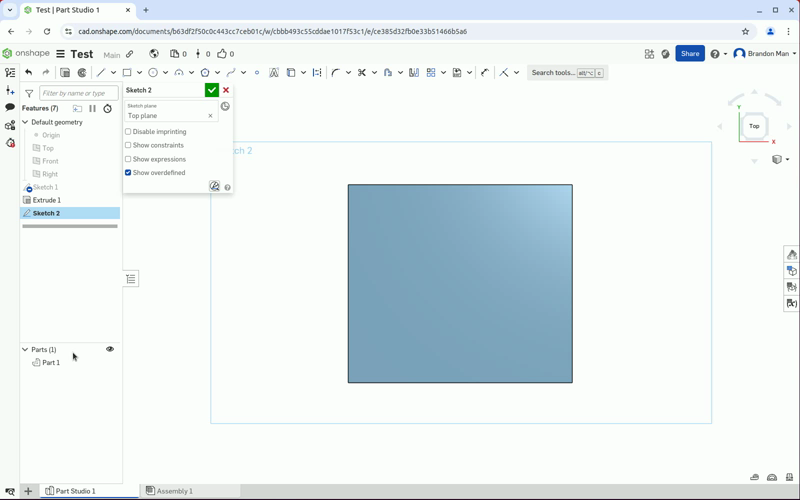
key(y)
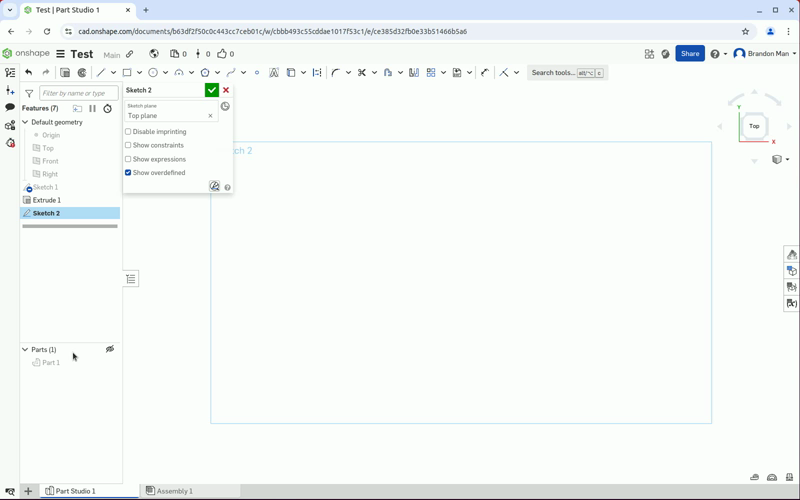
key(l)
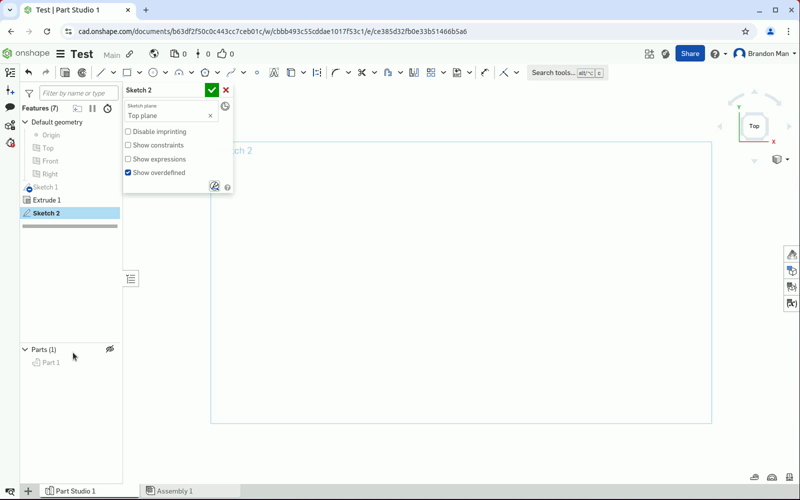
key_down(shift)
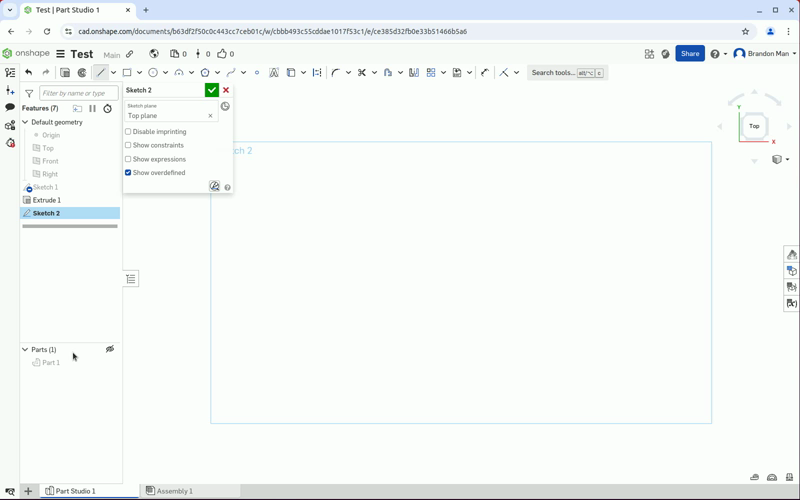
mouse_move(348, 382)
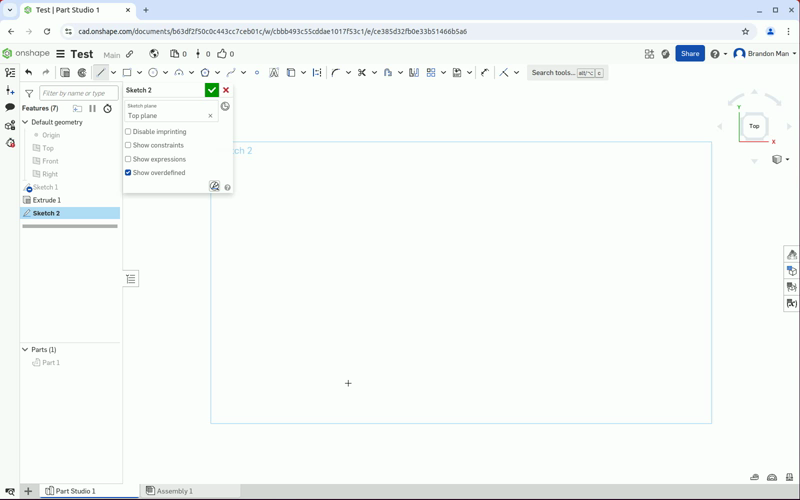
click(348, 382)
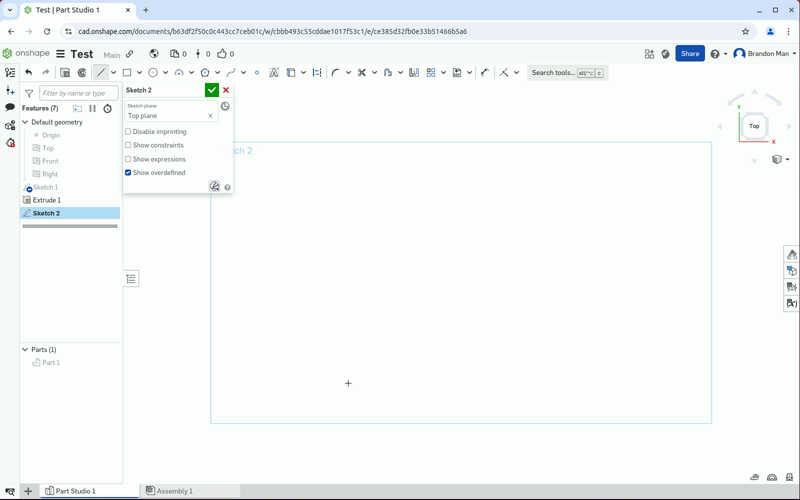
key_up(shift)
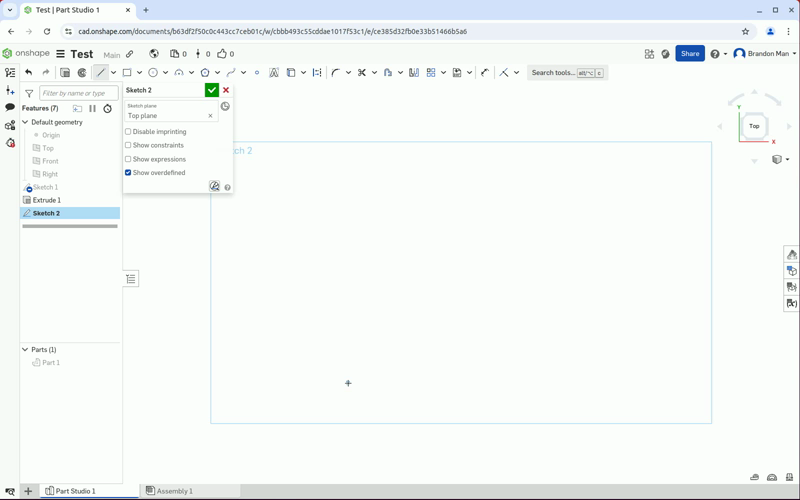
key_down(shift)
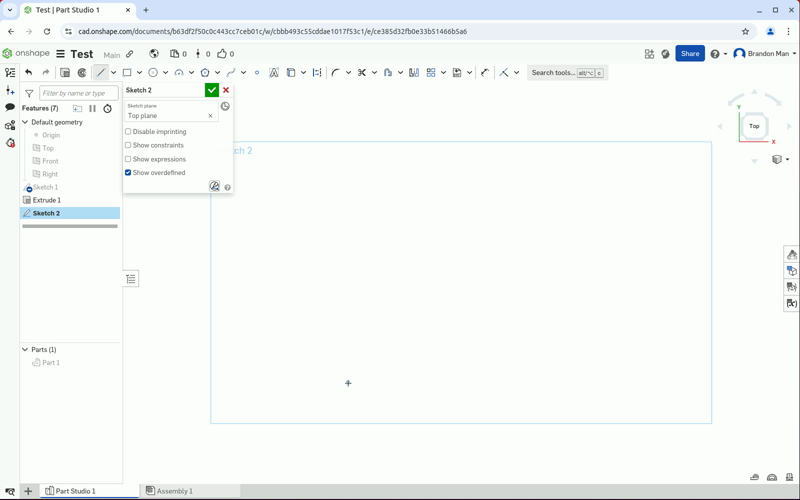
mouse_move(572, 382)
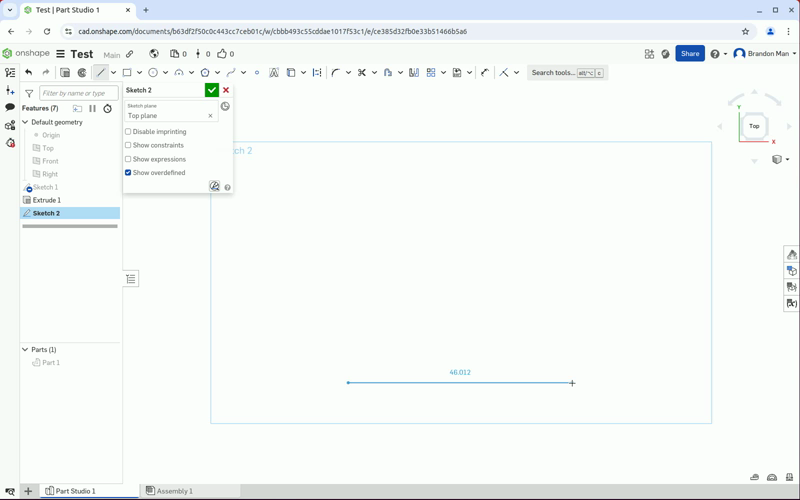
click(572, 382)
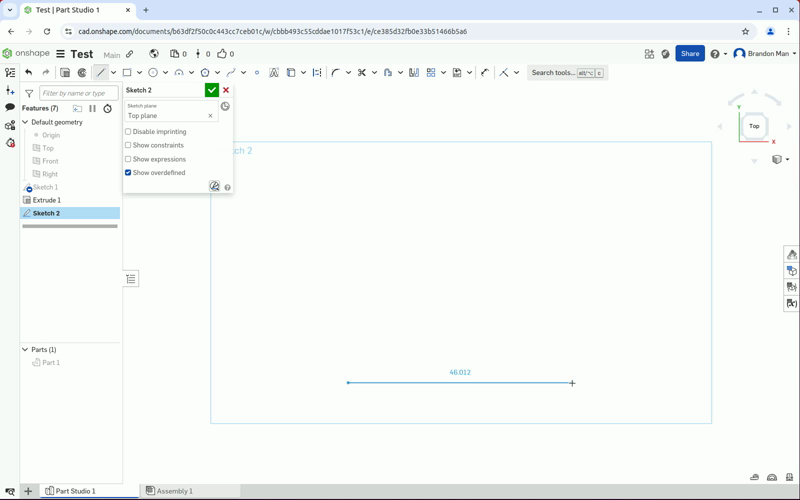
key_up(shift)
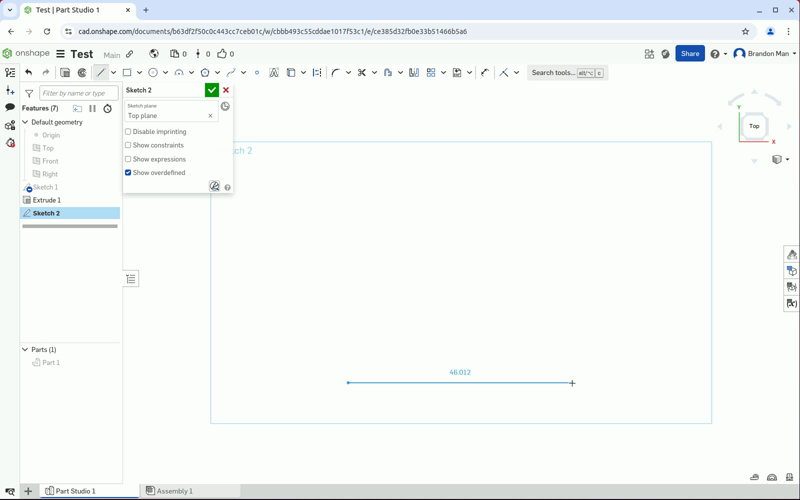
key_down(shift)
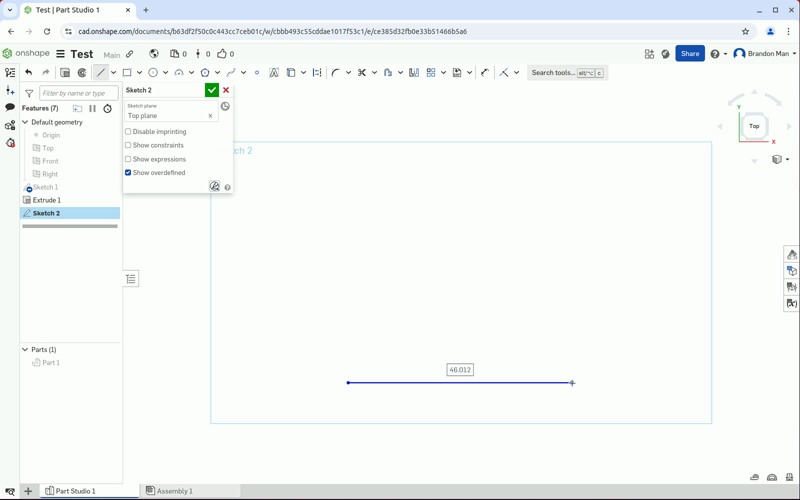
mouse_move(572, 184)
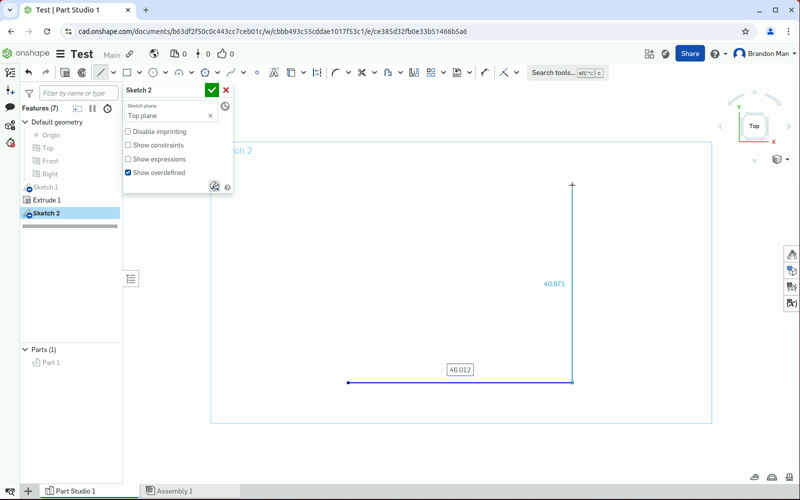
click(572, 184)
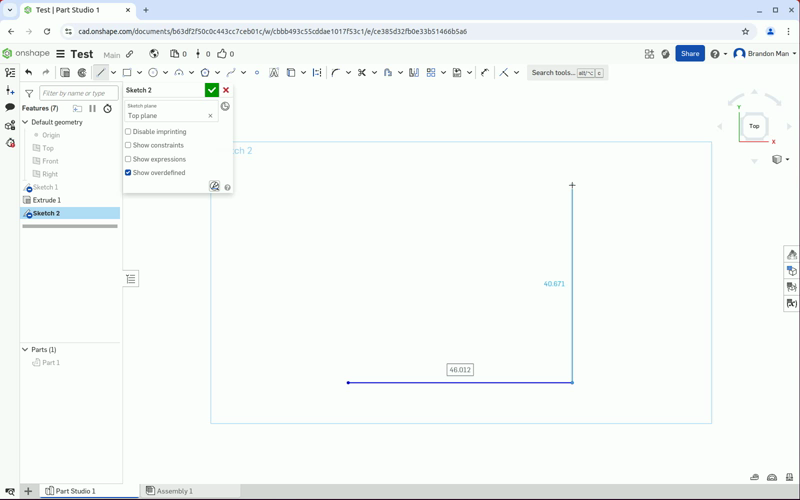
key_up(shift)
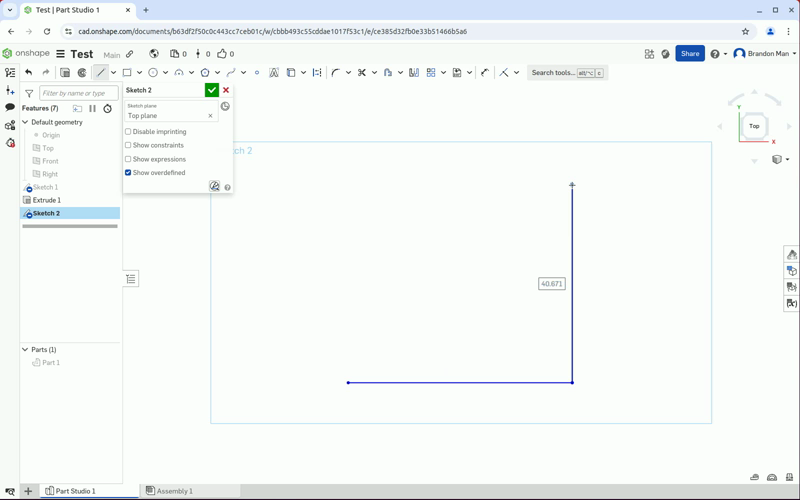
key_down(shift)
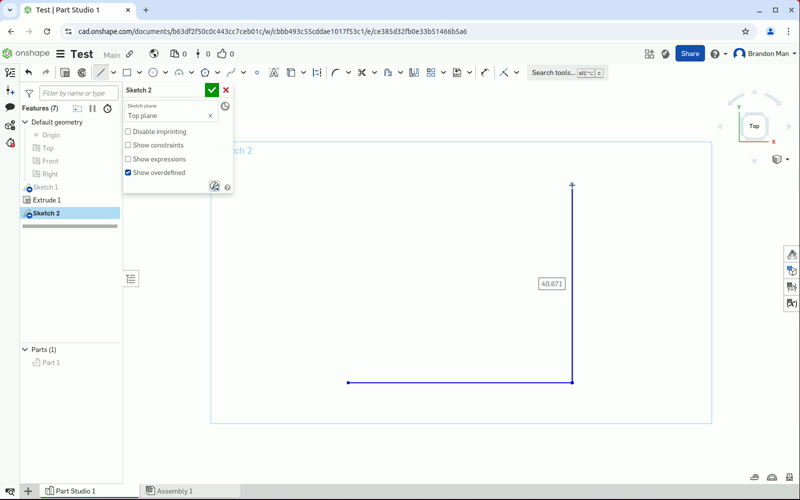
mouse_move(348, 184)
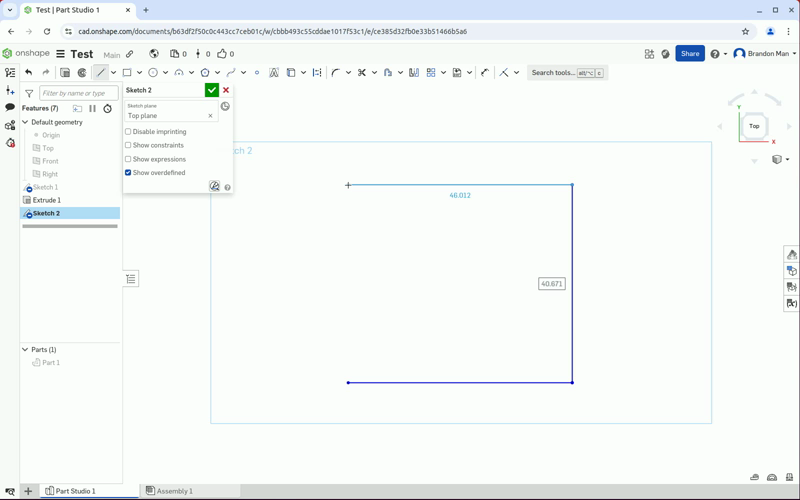
click(348, 184)
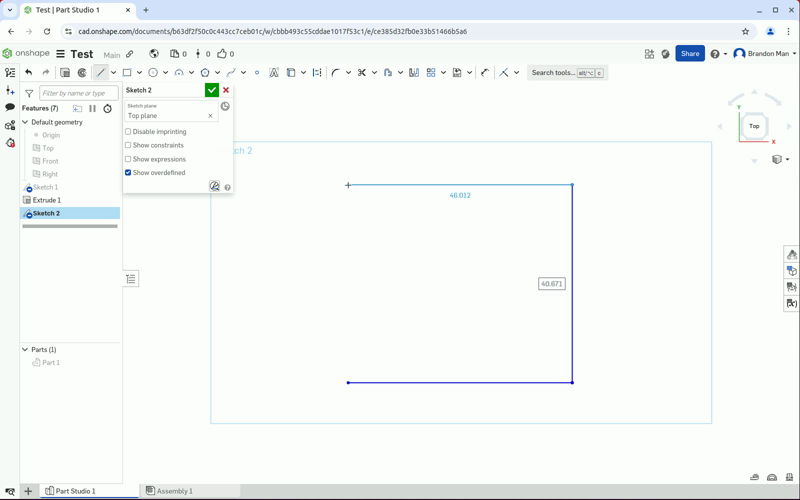
key_up(shift)
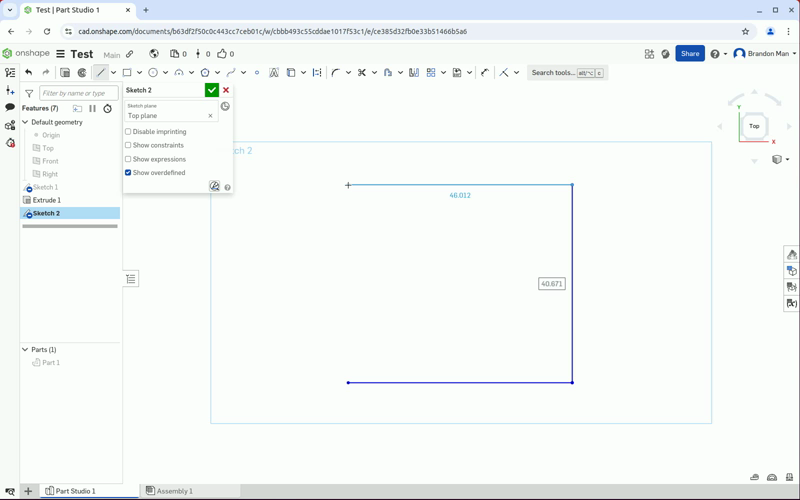
key_down(shift)
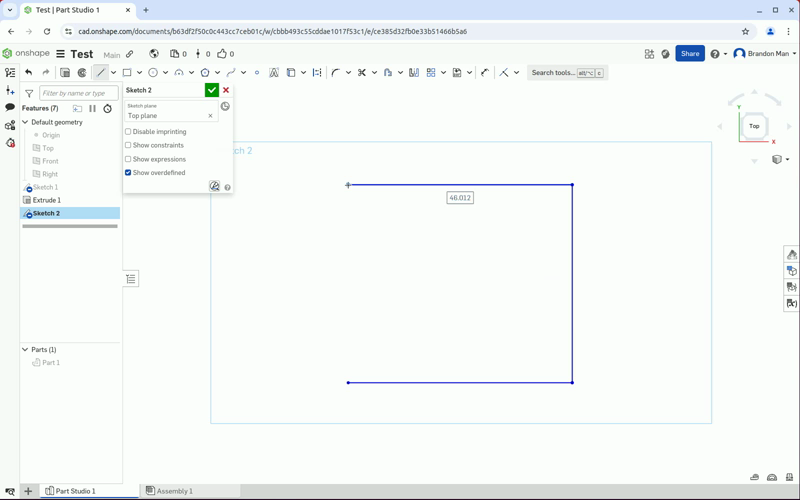
mouse_move(348, 382)
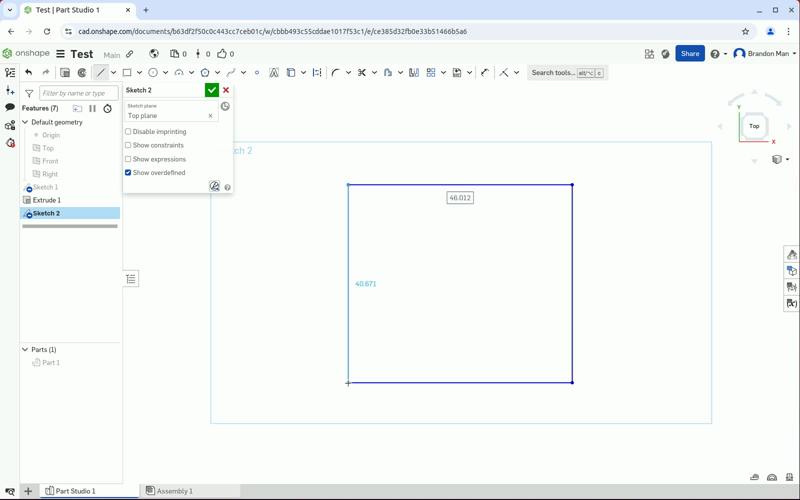
key_up(shift)
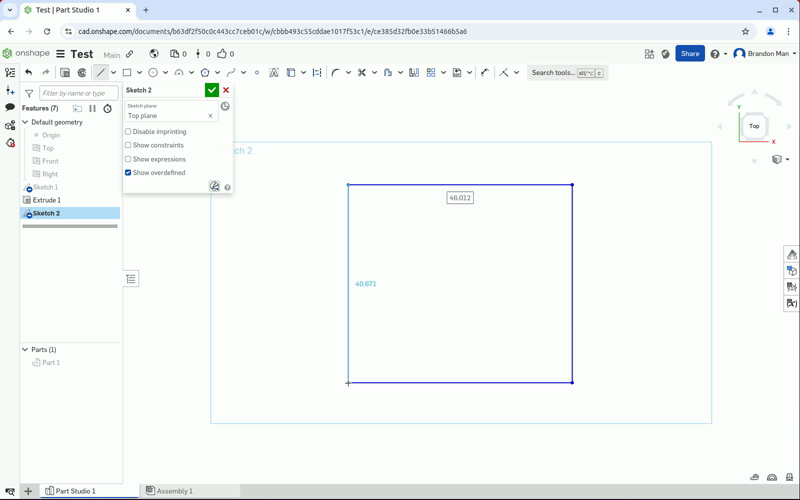
click(348, 382)
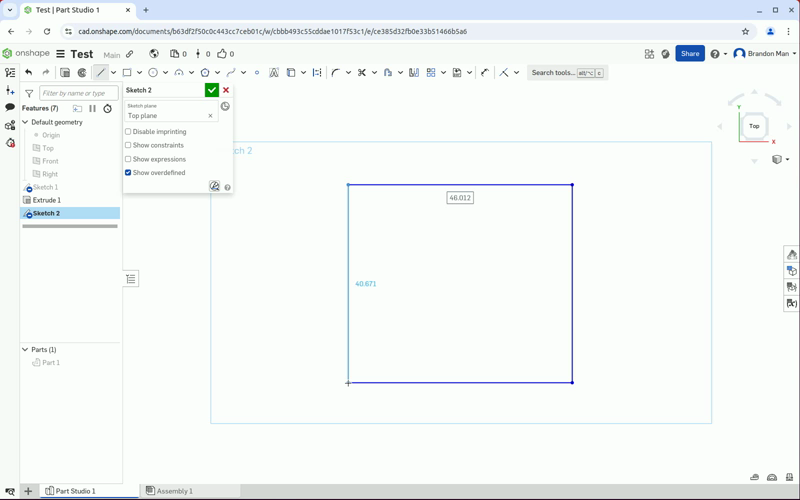
key(esc)
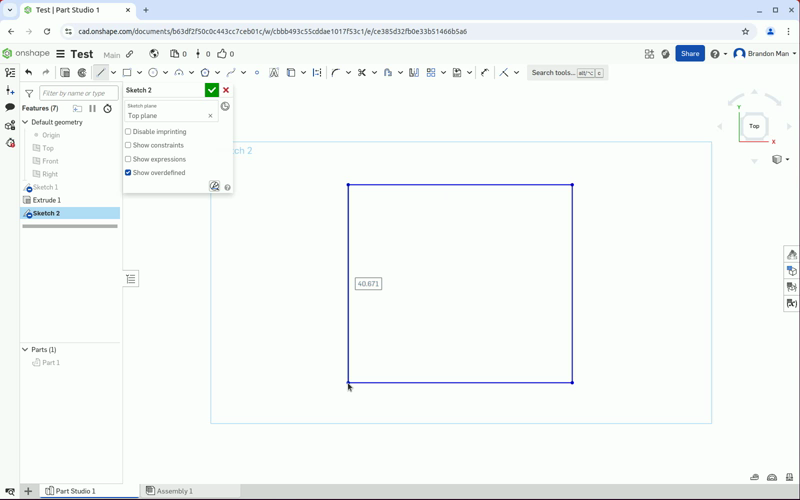
mouse_move(537, 254)
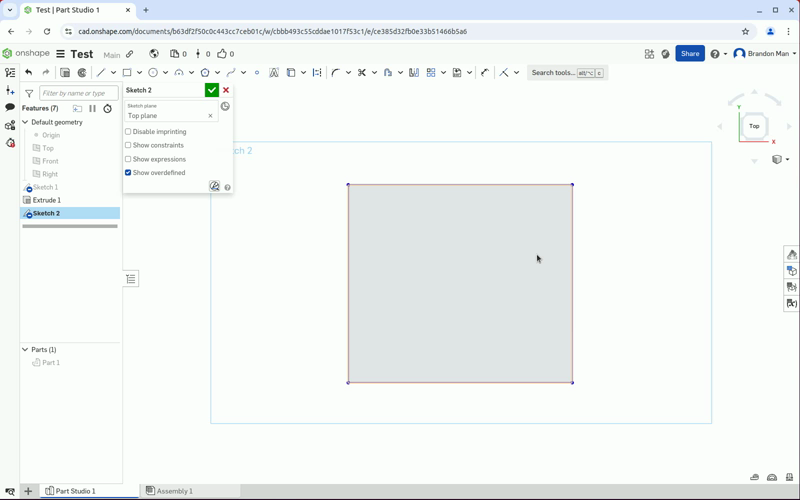
click(537, 254)
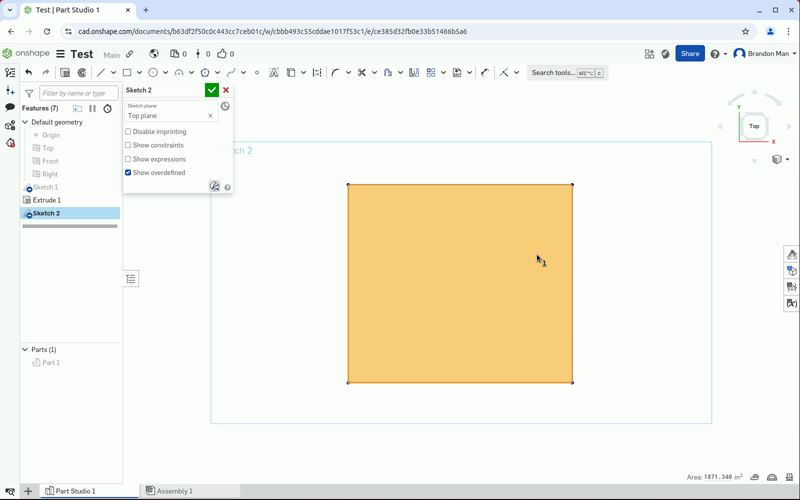
mouse_move(73, 352)
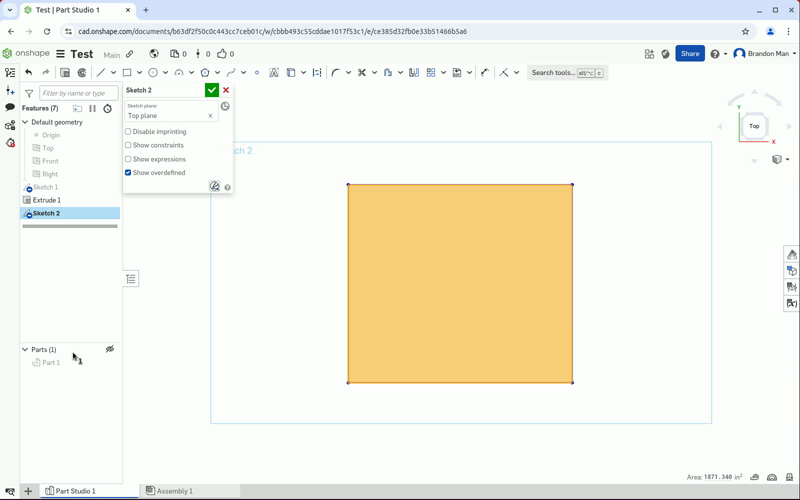
key(shift+y)
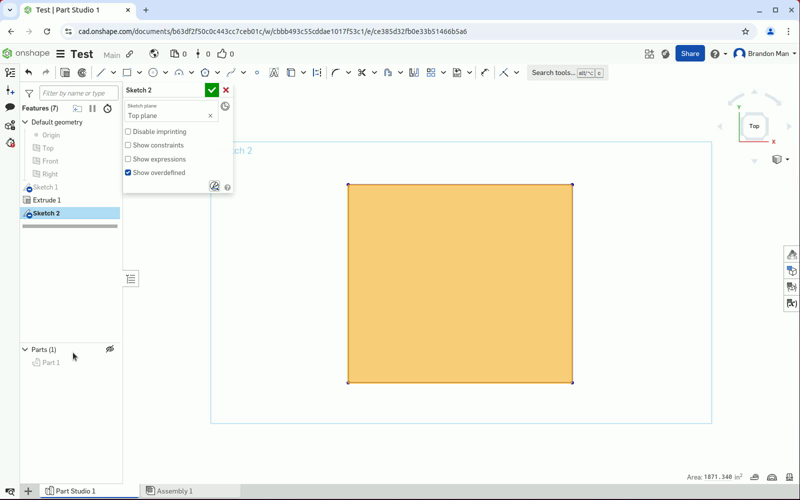
key(shift+e)
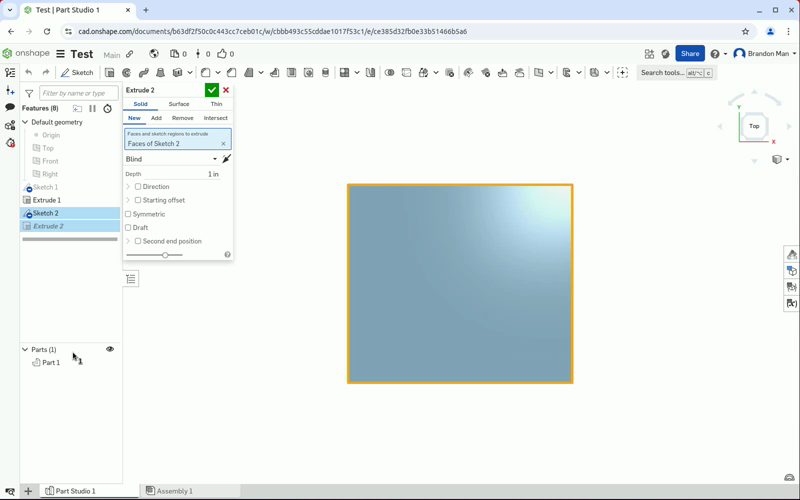
mouse_move(143, 106)
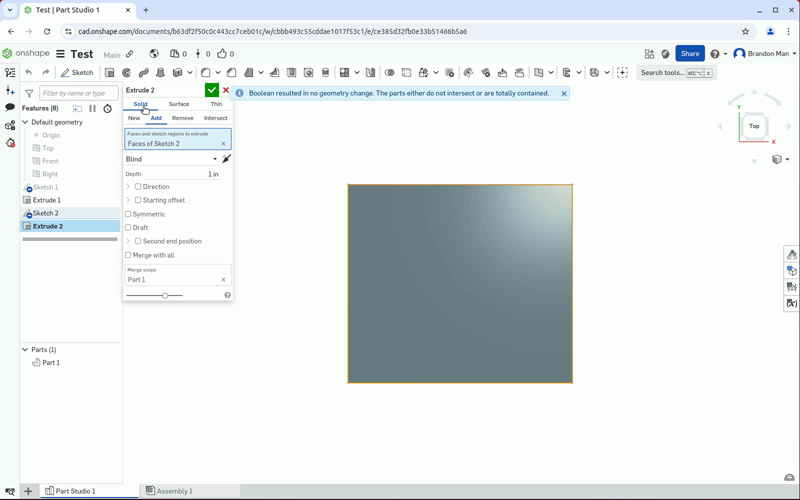
click(143, 106)
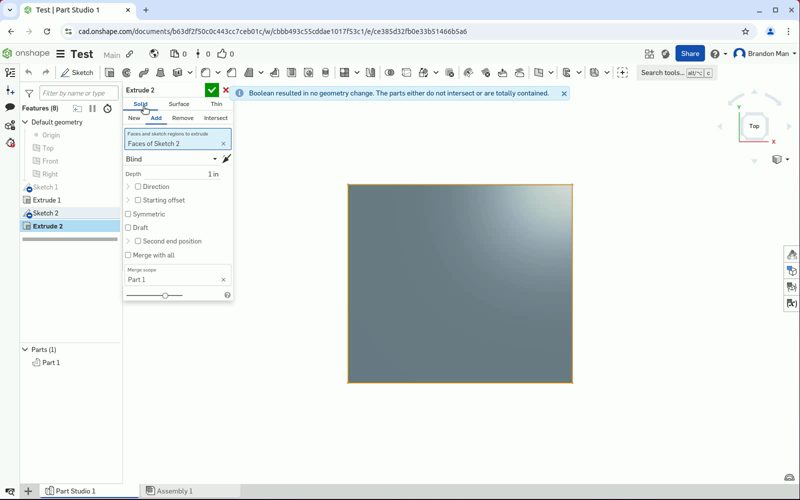
mouse_move(137, 120)
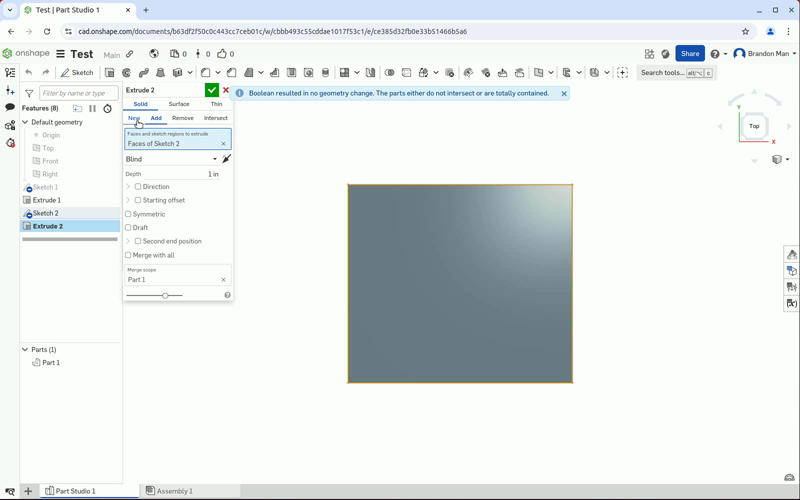
click(137, 120)
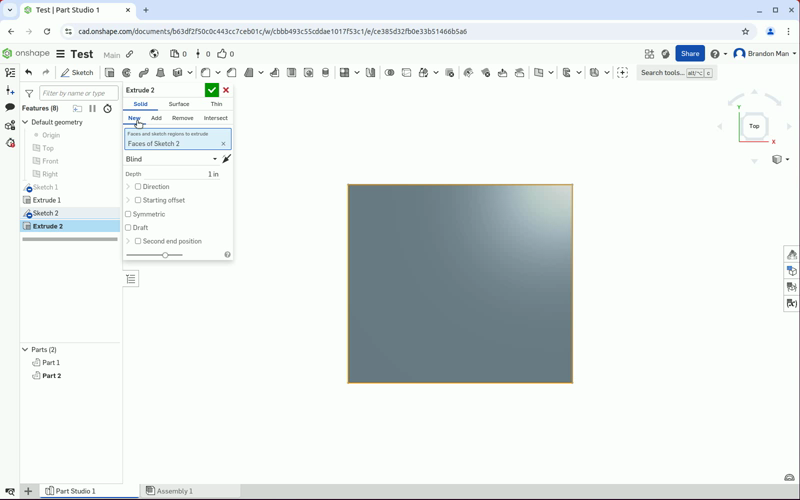
key(tab, 4)
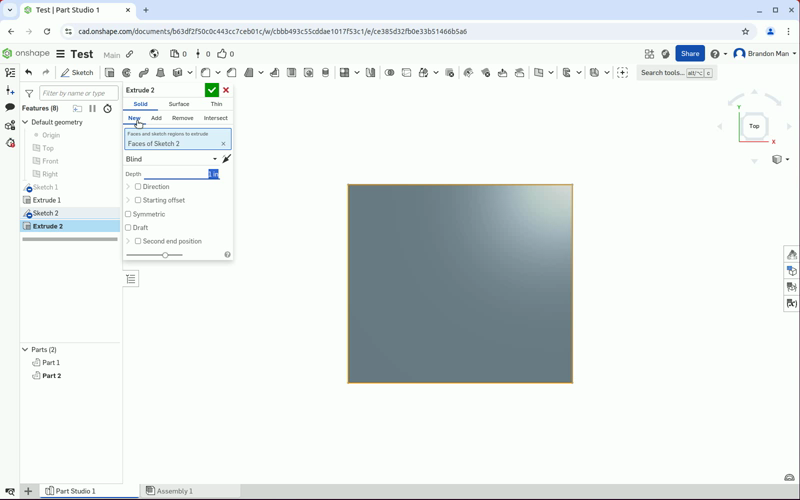
text(6.981)
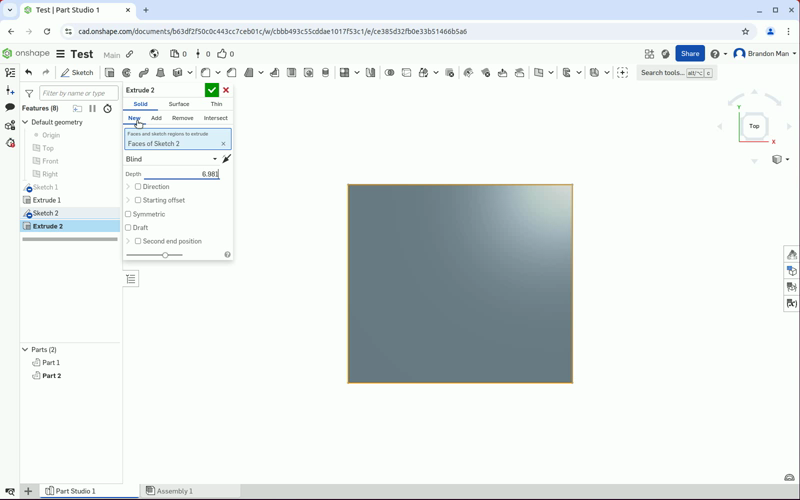
key(enter)
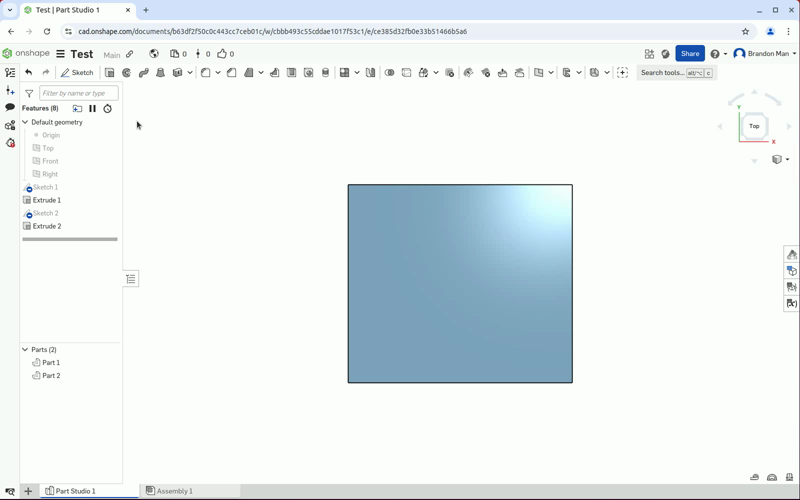
key(shift+h)
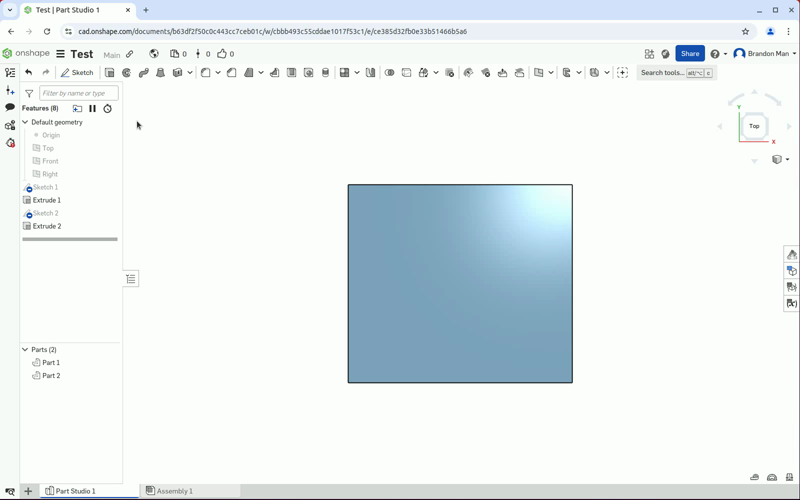
key(shift+h)
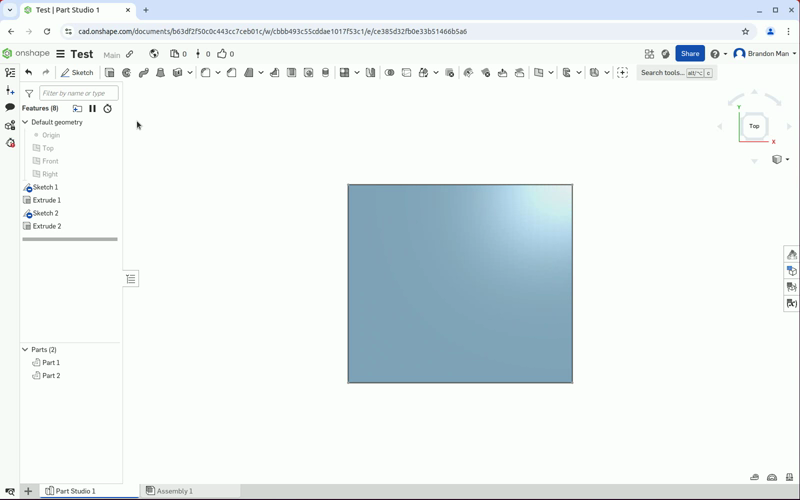
key(shift+7)
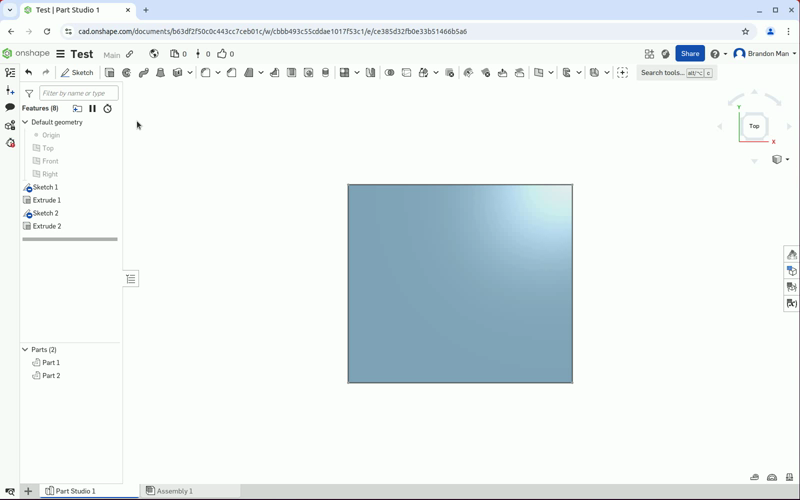
key(up, 3)
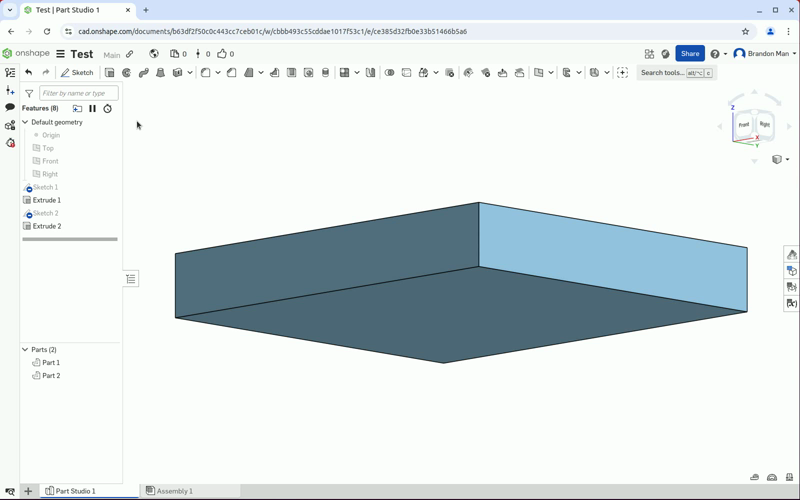
key(left, 3)
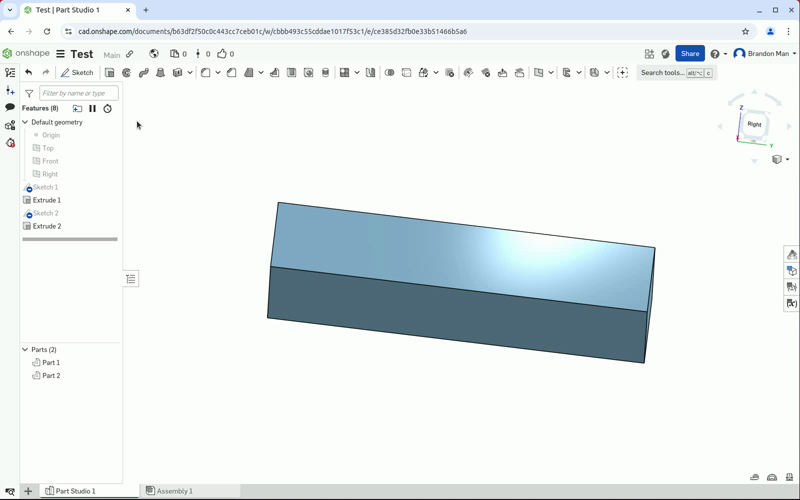
key(right, 3)
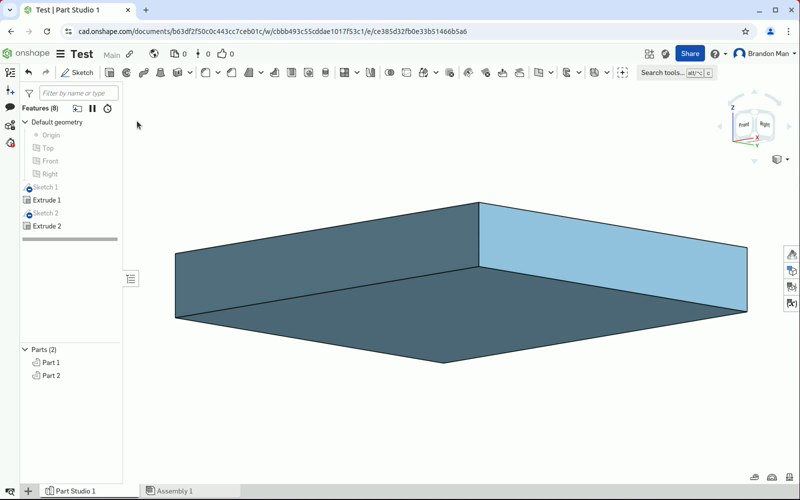
key(down, 3)
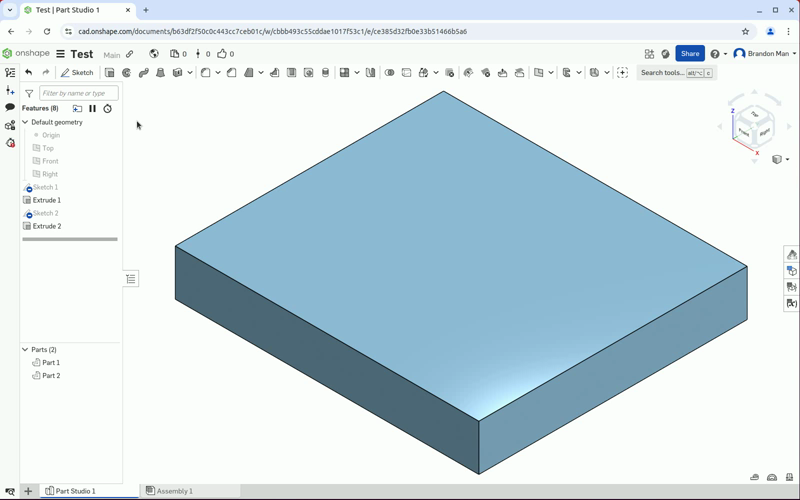
mouse_move(73, 189)
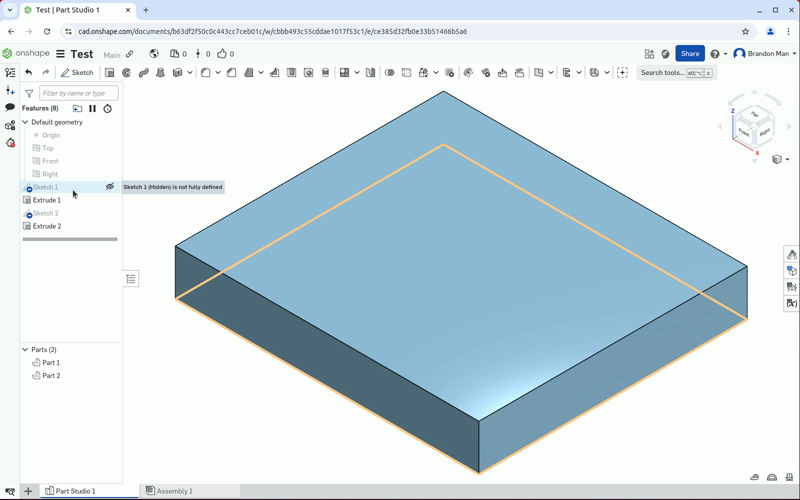
click(73, 189)